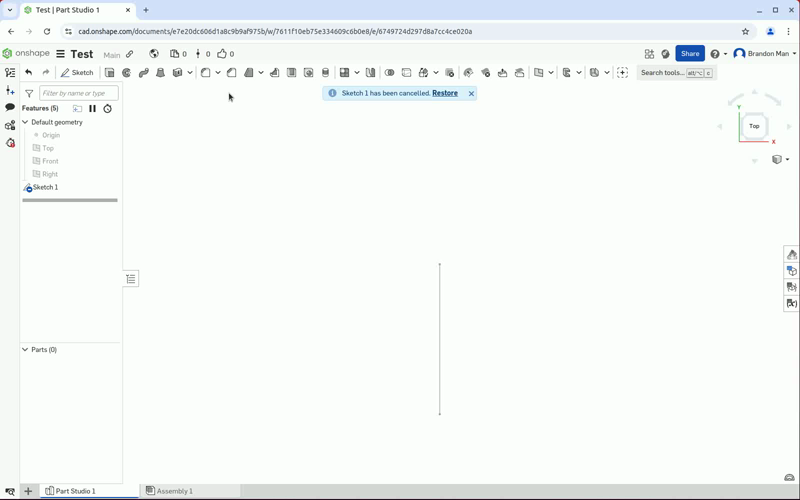
key(shift+h)
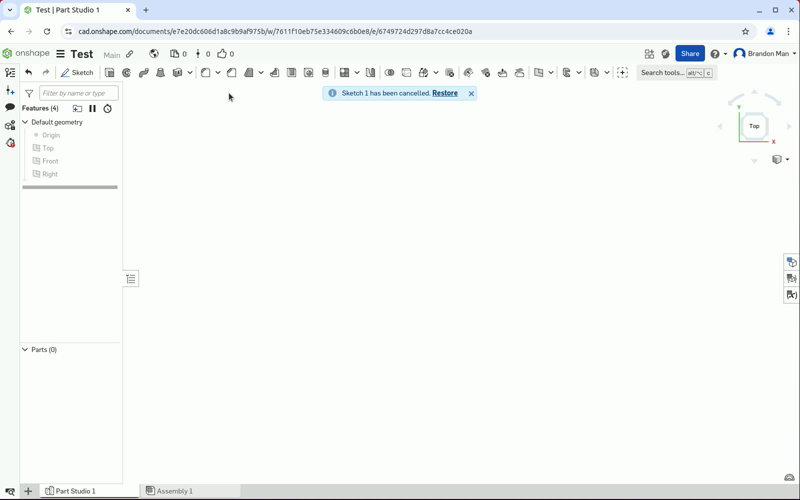
mouse_move(73, 352)
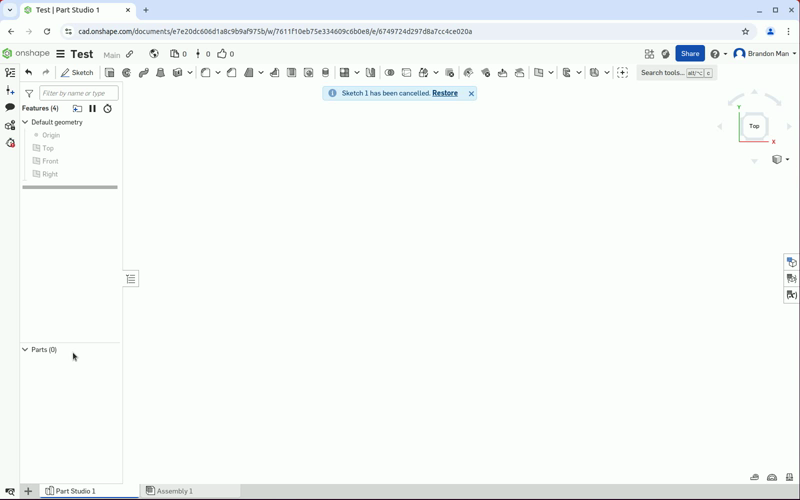
key(y)
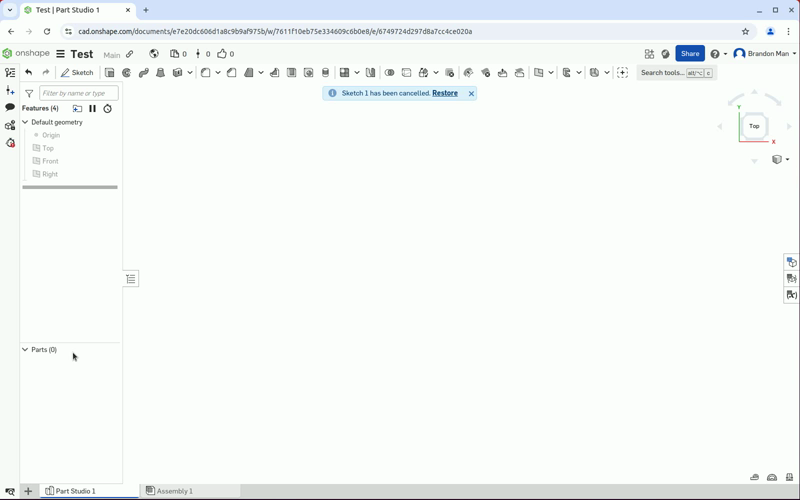
key(shift+p)
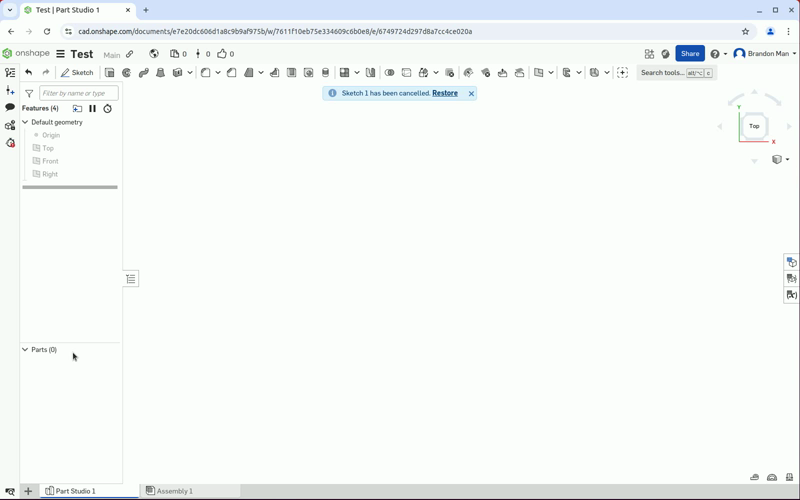
key(space)
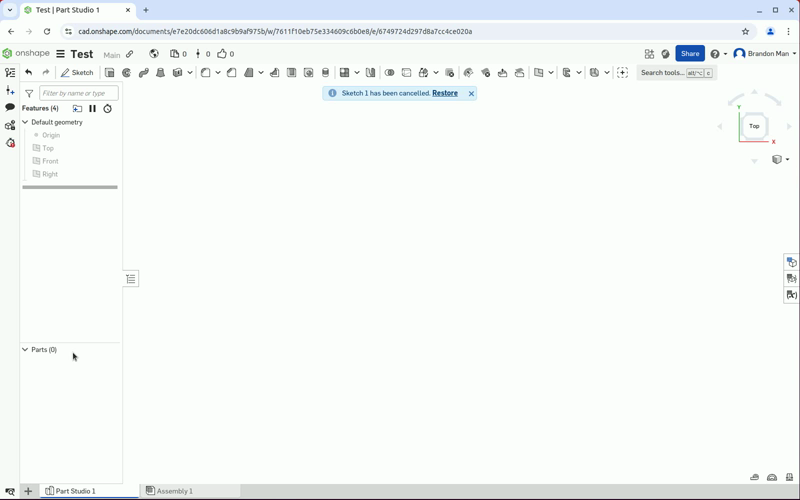
key_down(shift)
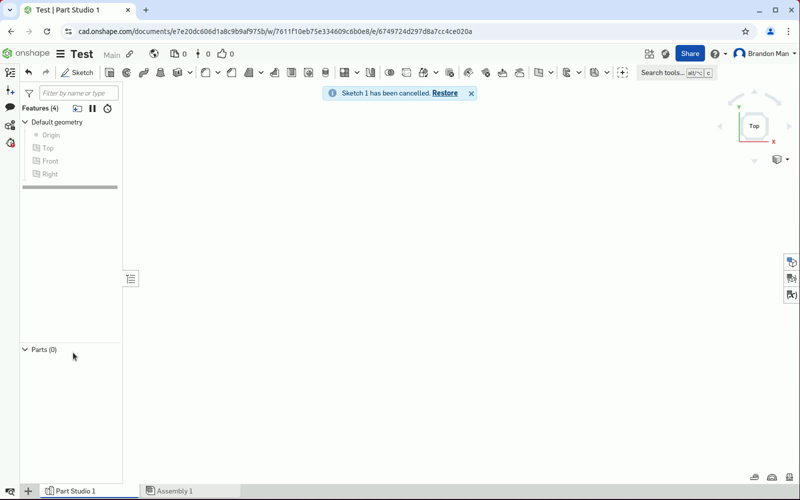
key(up)
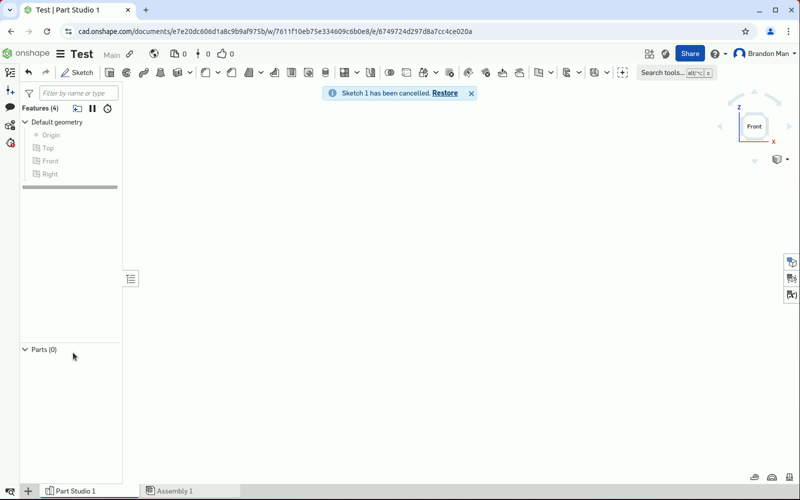
key_up(shift)
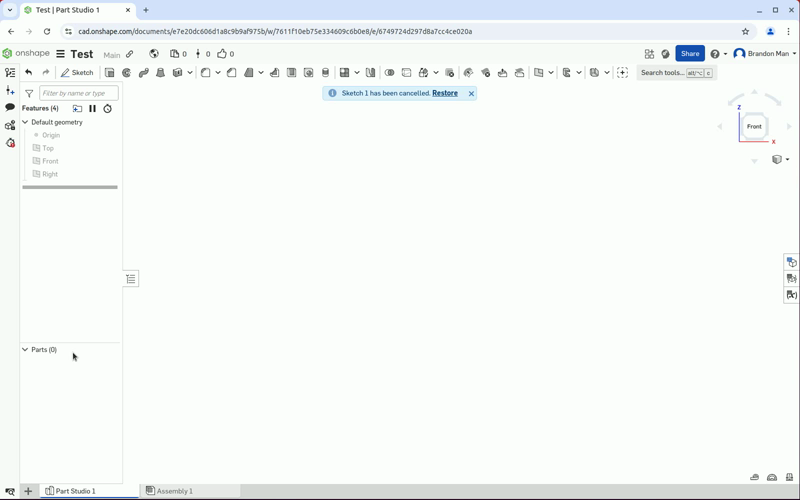
mouse_move(73, 352)
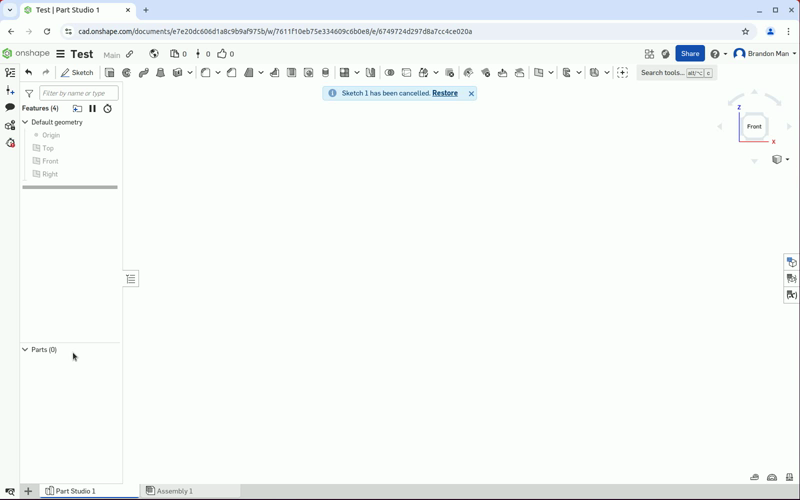
key(shift+y)
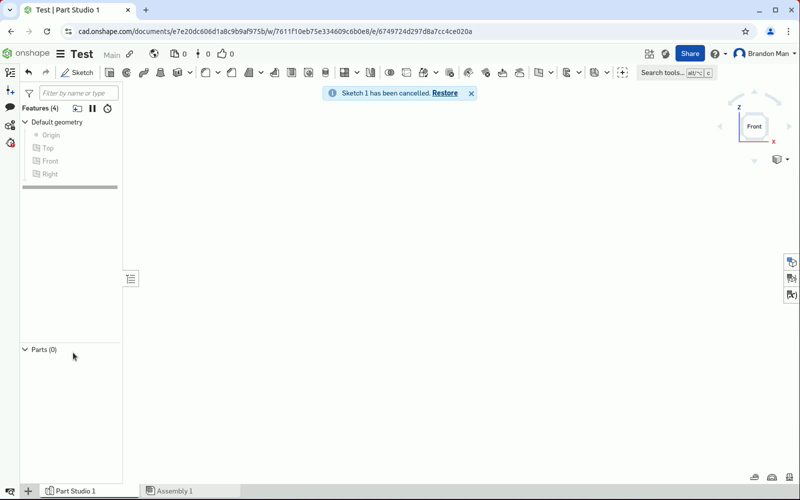
key(shift+s)
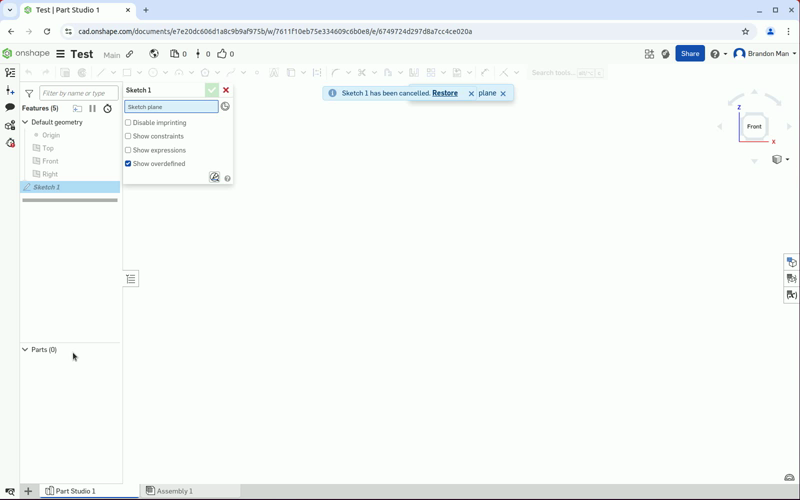
mouse_move(73, 163)
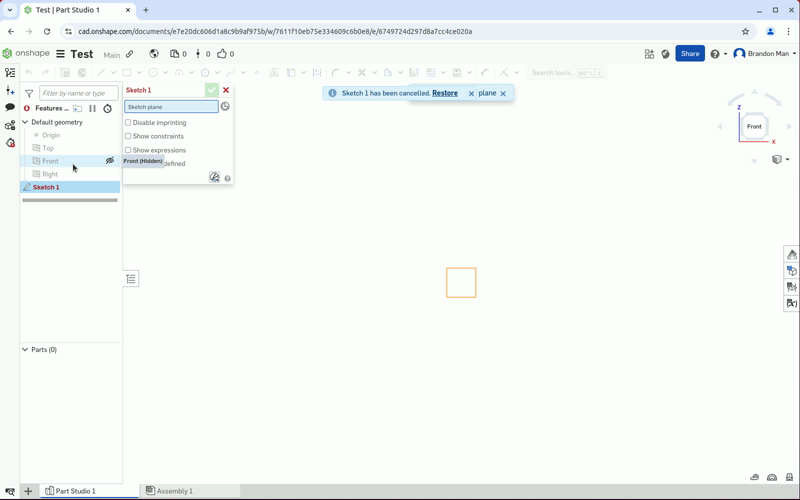
click(73, 163)
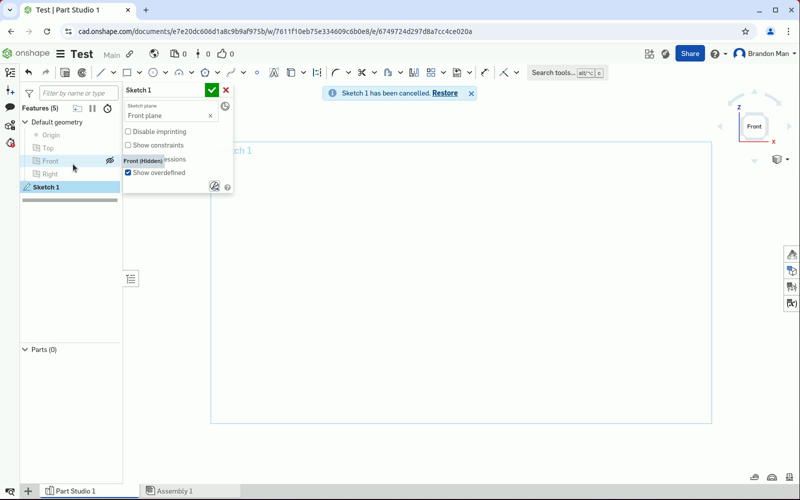
mouse_move(73, 352)
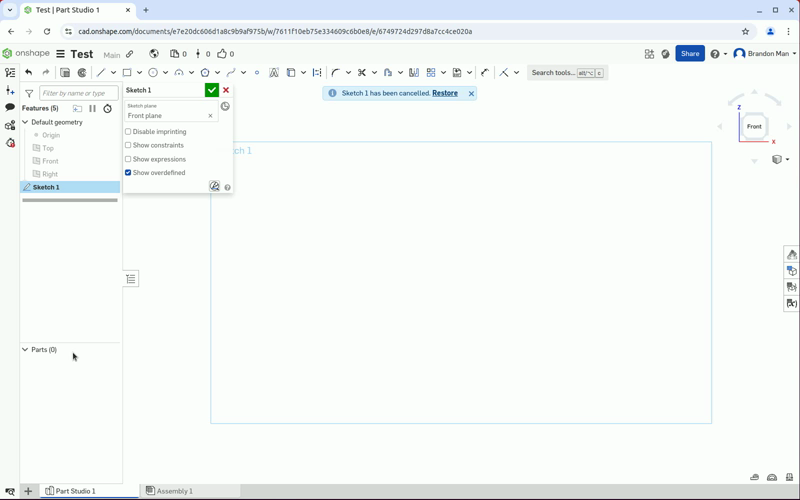
key(y)
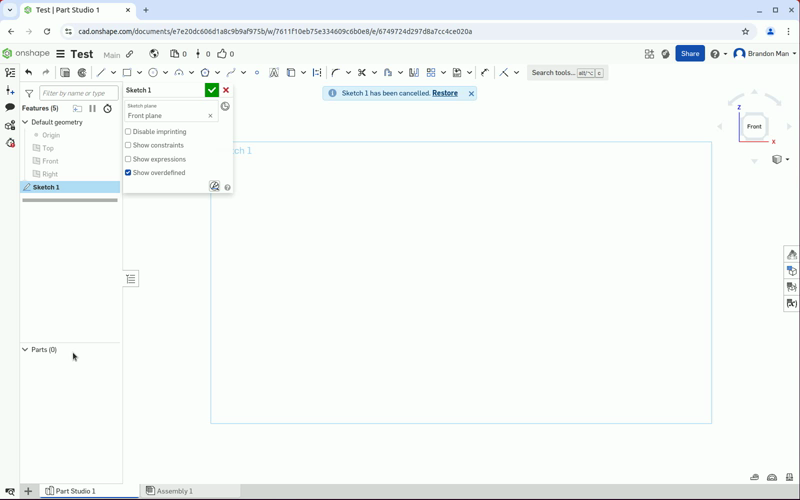
key(l)
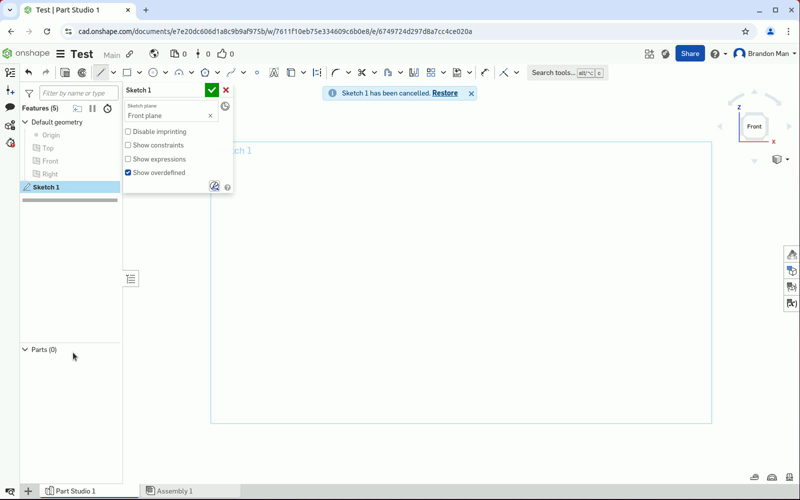
key_down(shift)
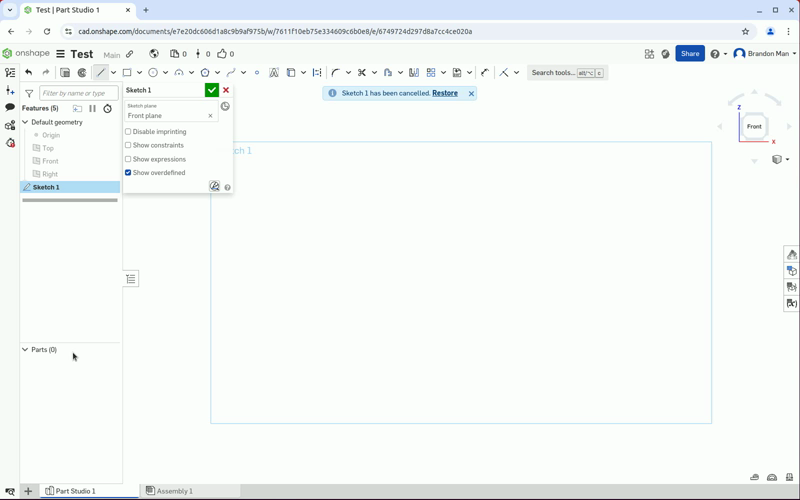
mouse_move(460, 282)
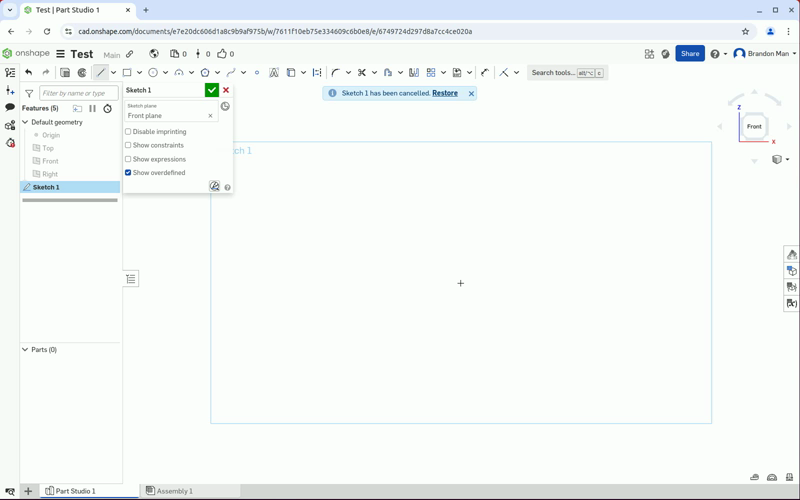
click(460, 282)
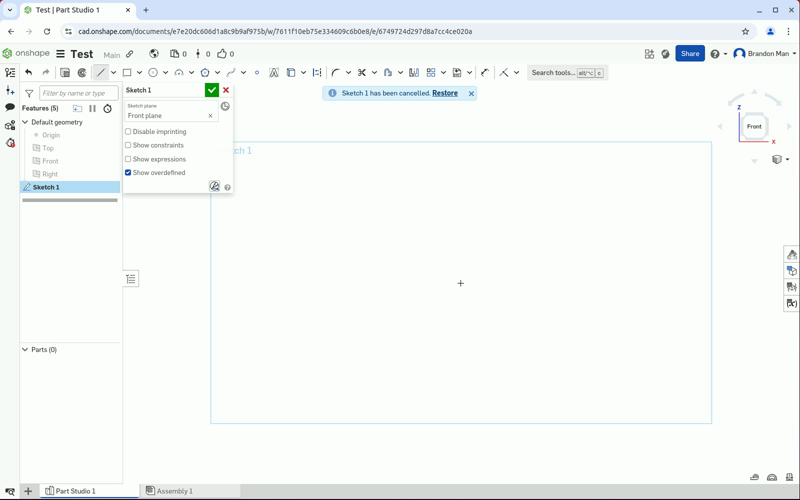
key_up(shift)
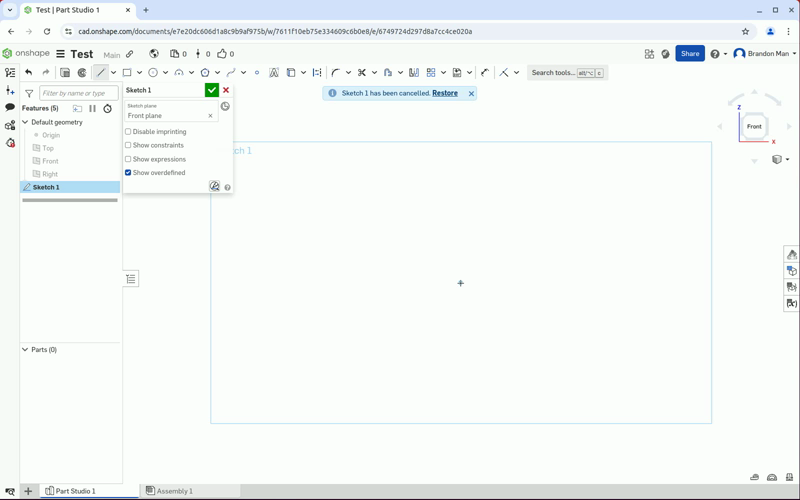
key_down(shift)
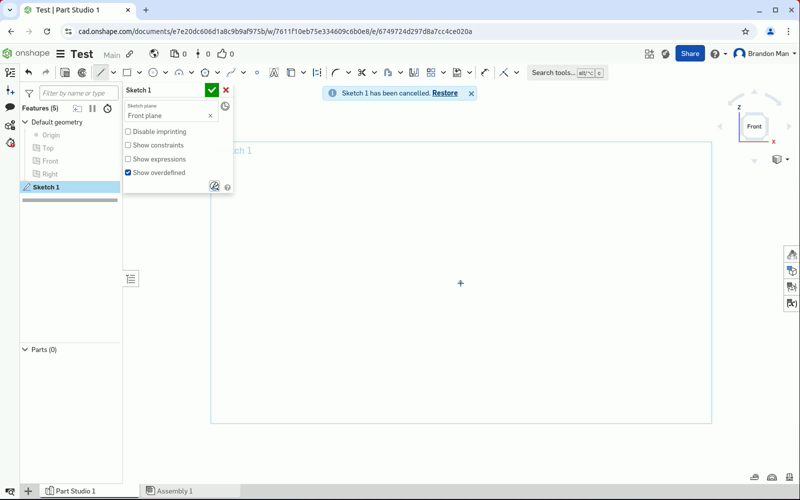
mouse_move(573, 282)
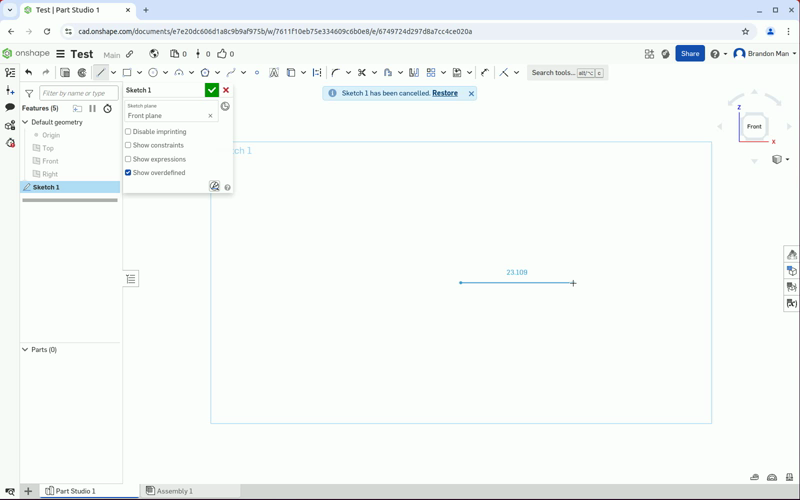
click(573, 282)
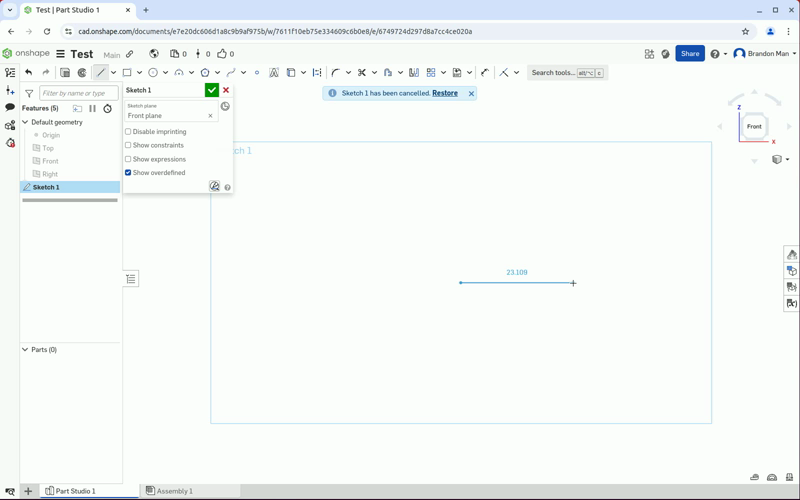
key_up(shift)
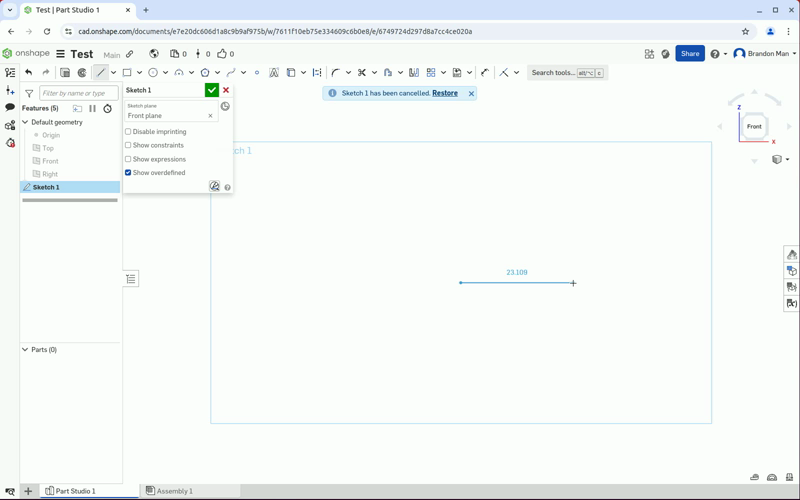
key_down(shift)
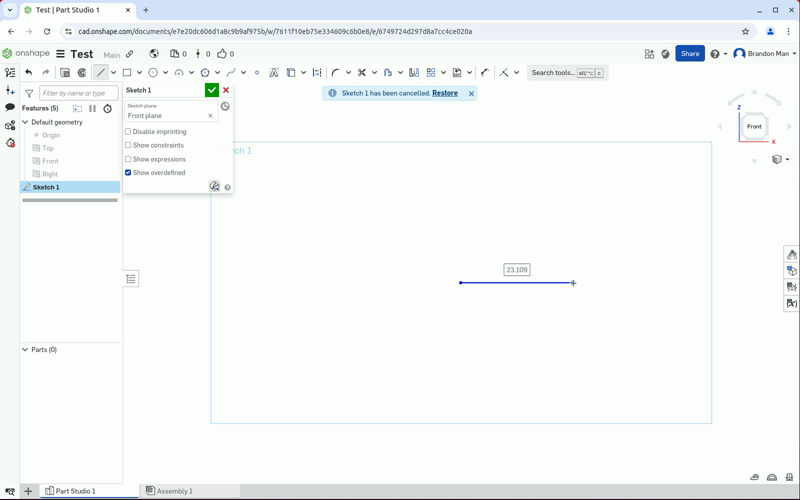
mouse_move(573, 215)
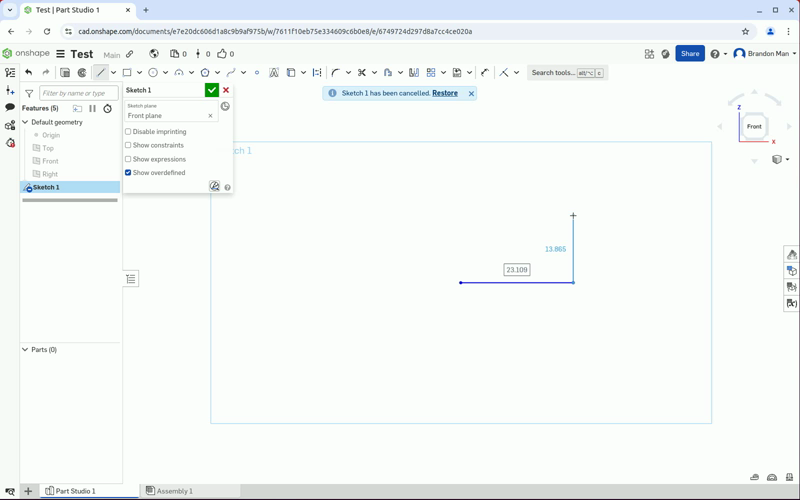
click(573, 215)
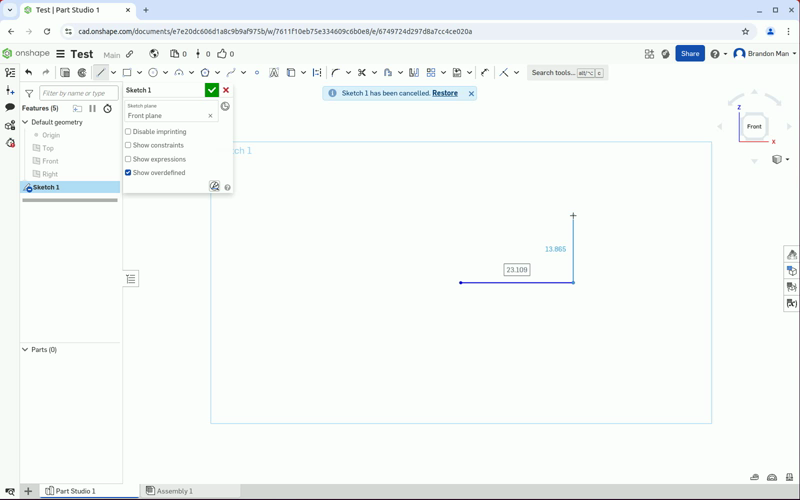
key_up(shift)
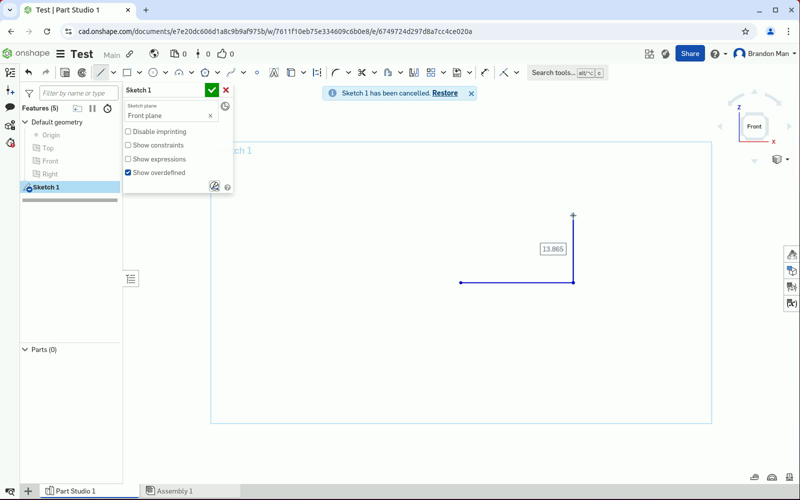
key_down(shift)
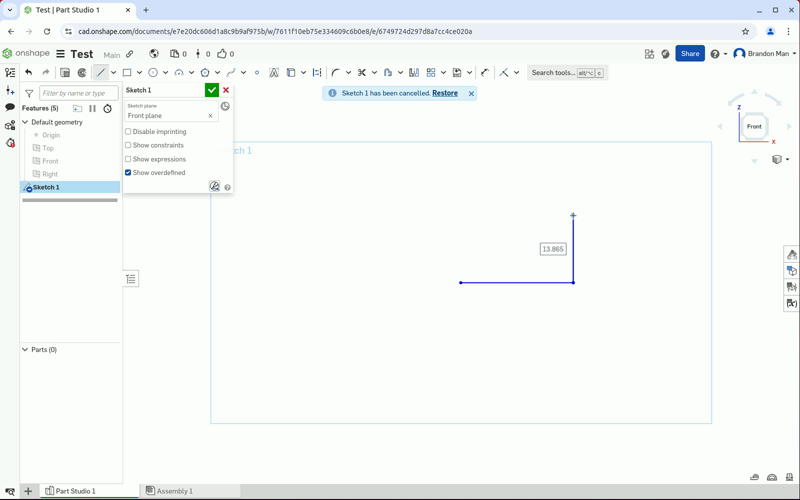
mouse_move(460, 215)
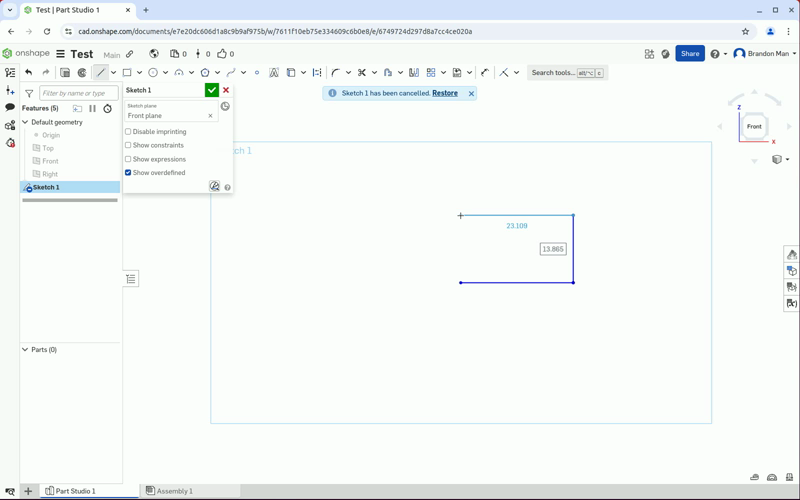
click(460, 215)
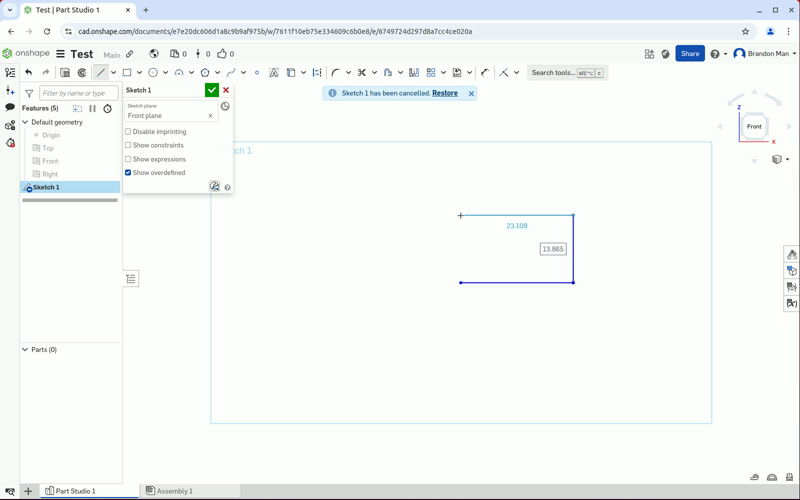
key_up(shift)
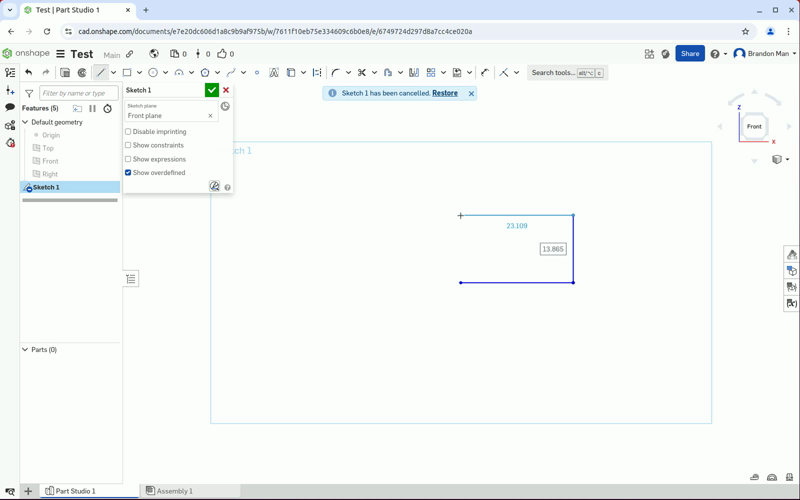
key_down(shift)
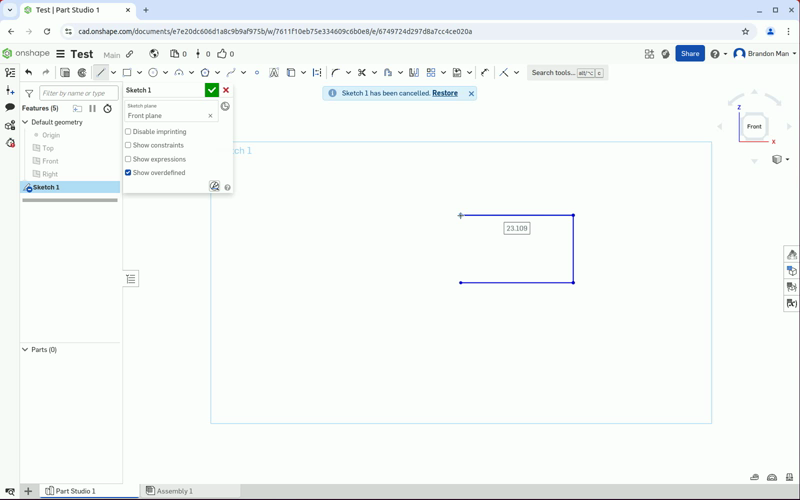
mouse_move(460, 282)
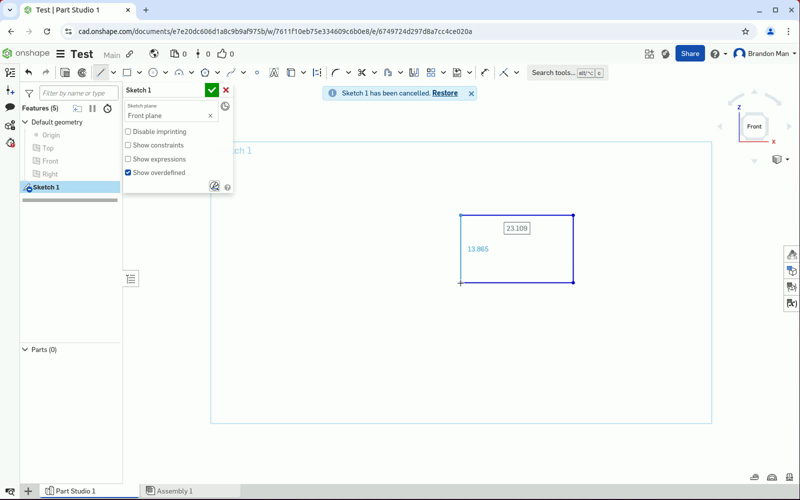
key_up(shift)
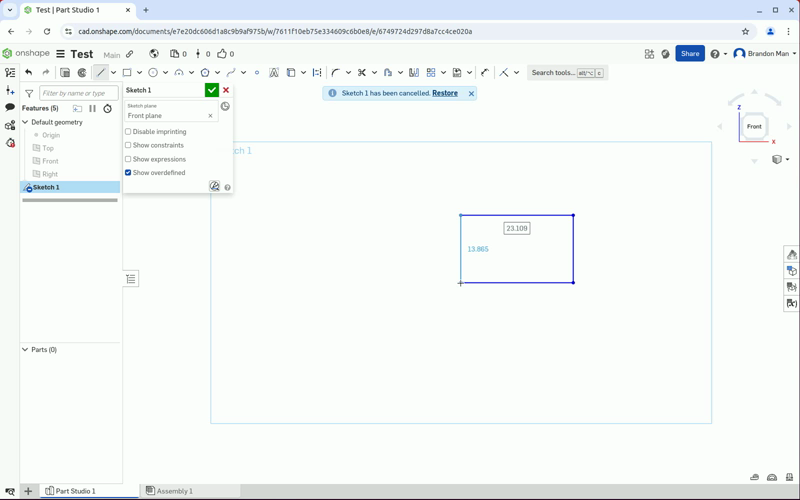
click(460, 282)
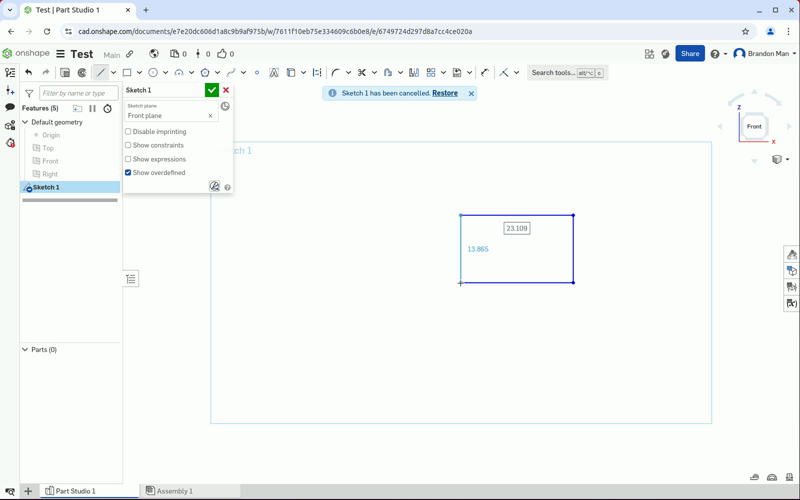
key(esc)
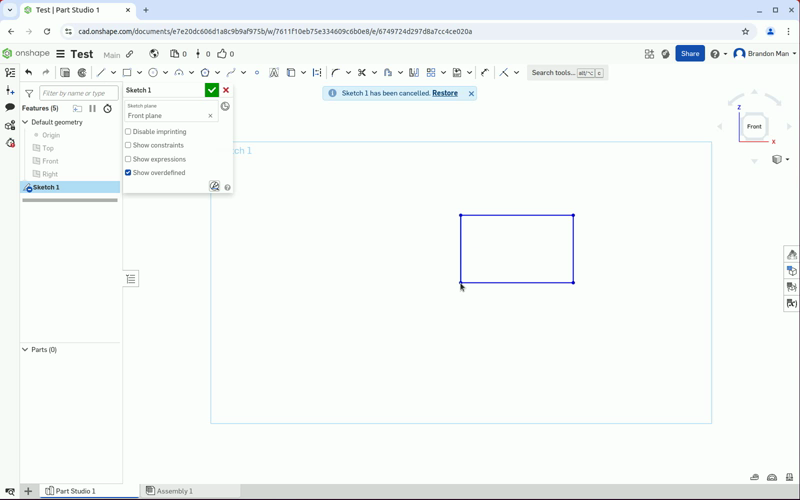
mouse_move(489, 277)
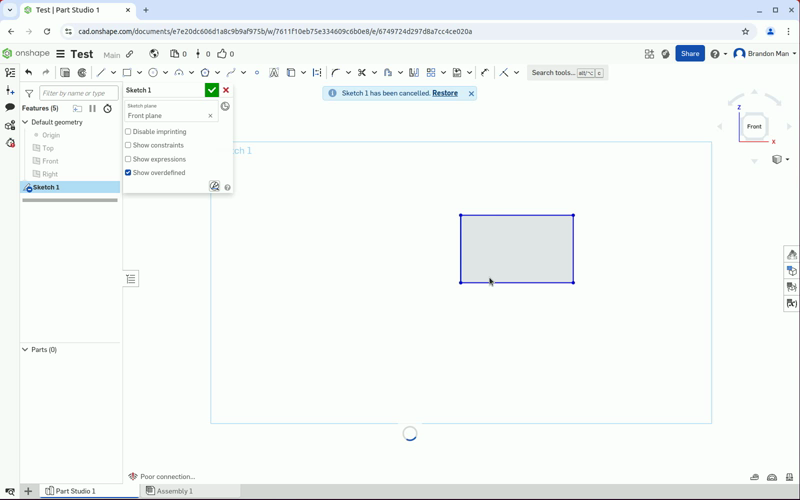
click(489, 277)
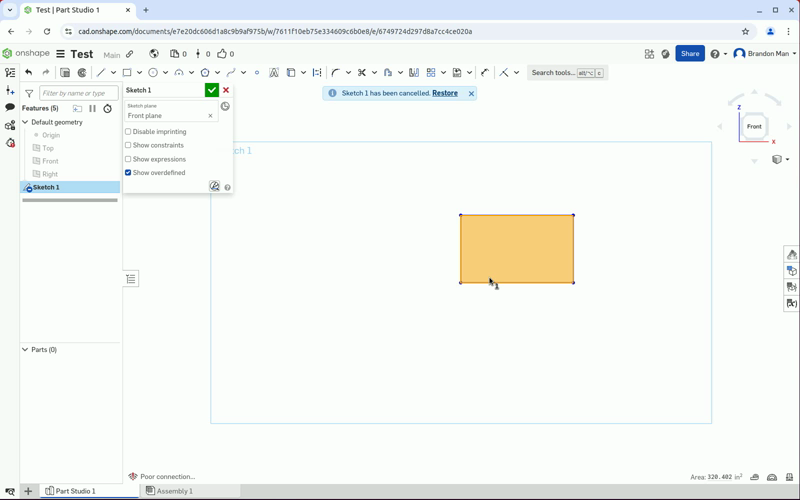
mouse_move(73, 352)
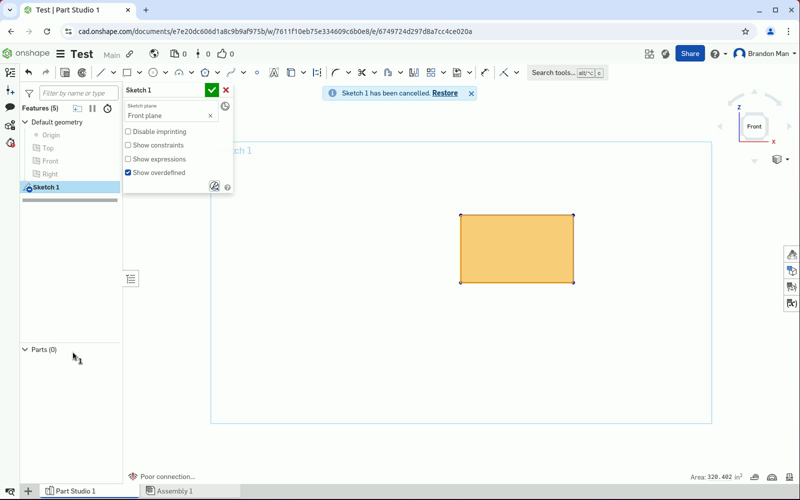
key(shift+y)
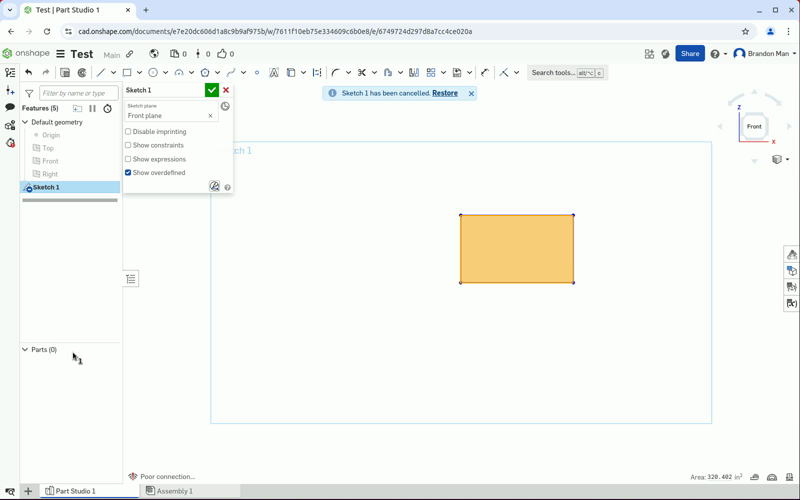
key(shift+e)
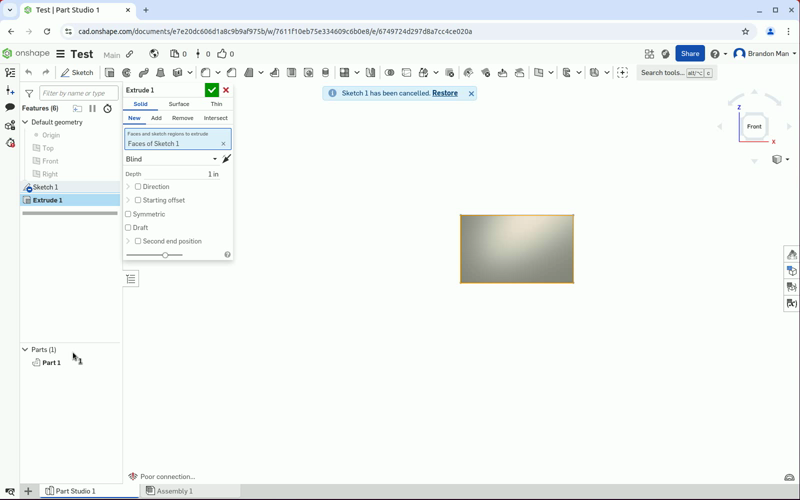
mouse_move(143, 106)
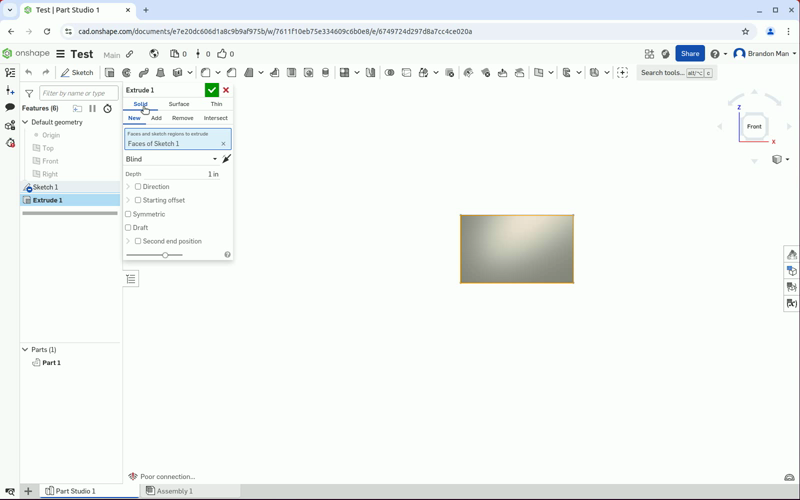
click(143, 106)
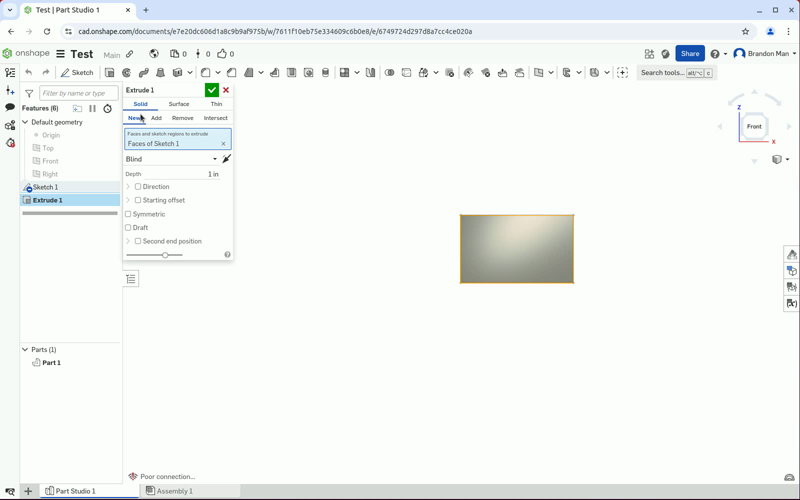
mouse_move(137, 120)
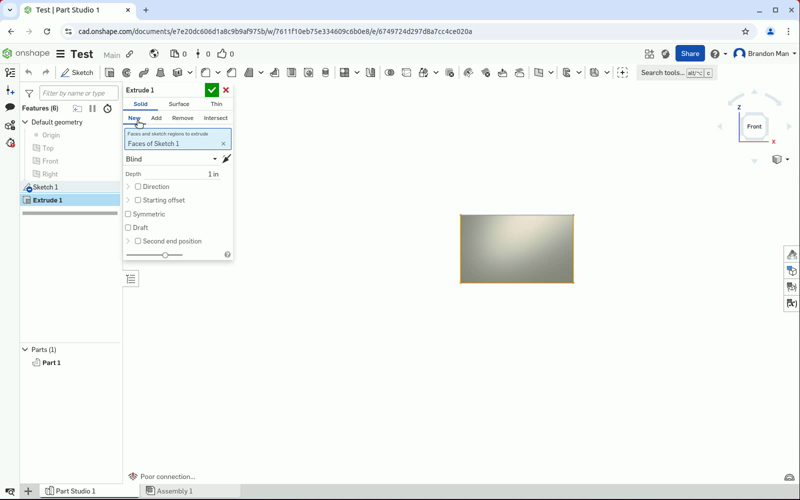
click(137, 120)
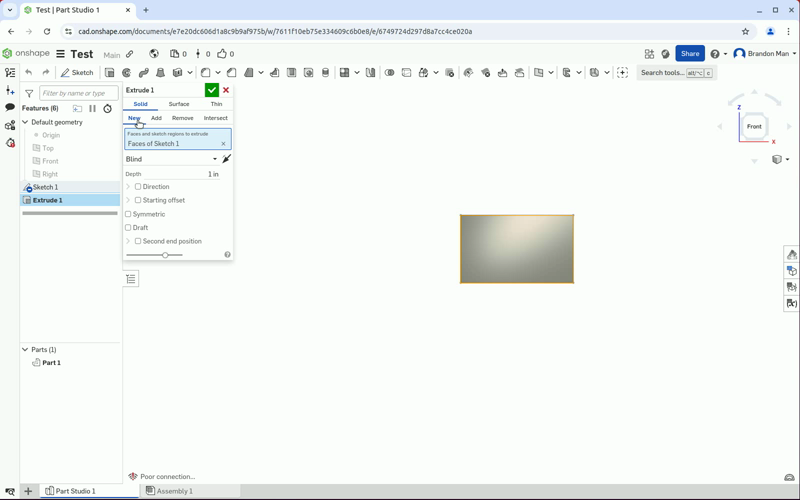
key(tab, 4)
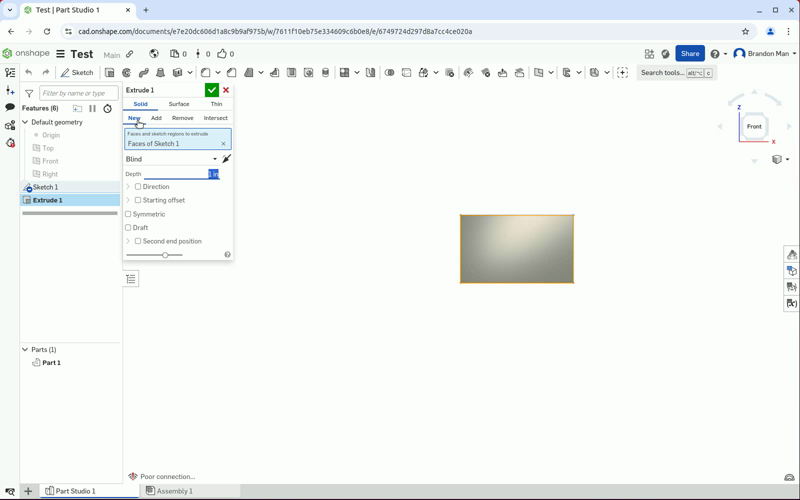
text(9.147)
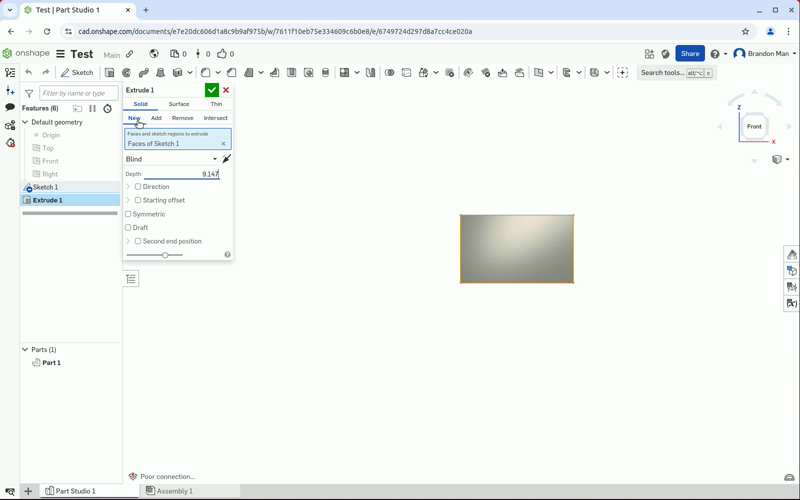
key(enter)
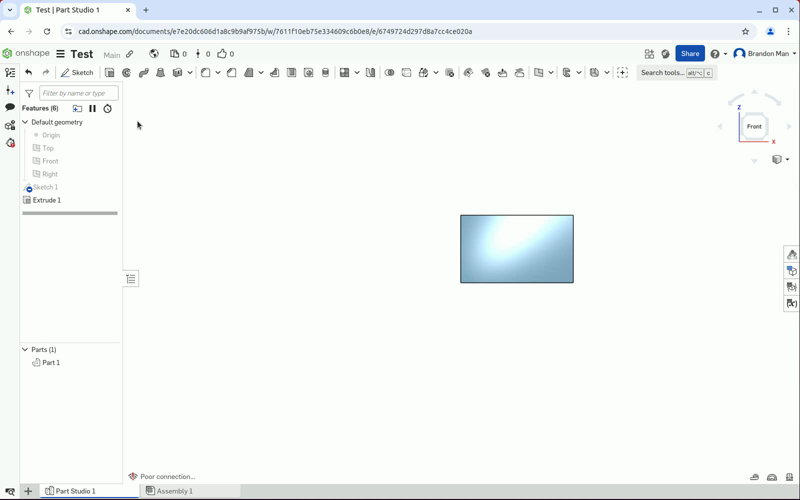
key(shift+h)
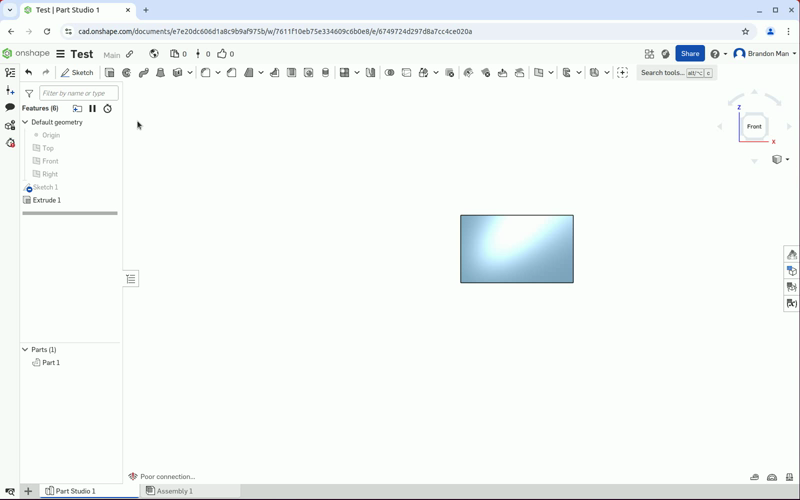
key(shift+h)
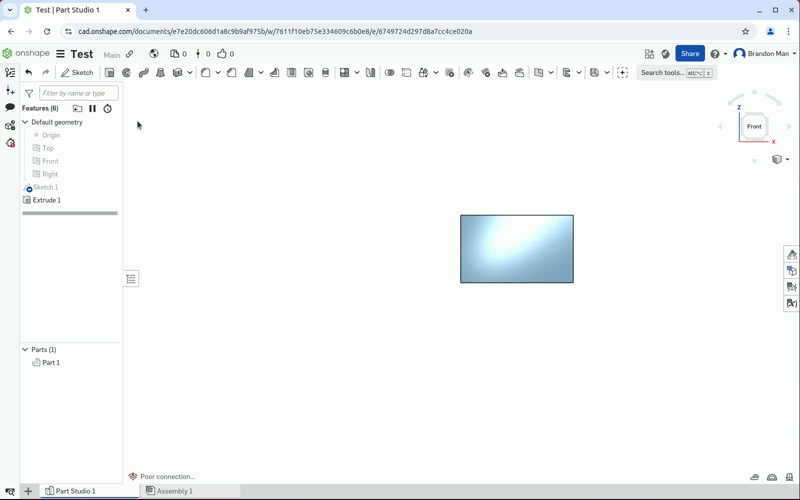
mouse_move(73, 189)
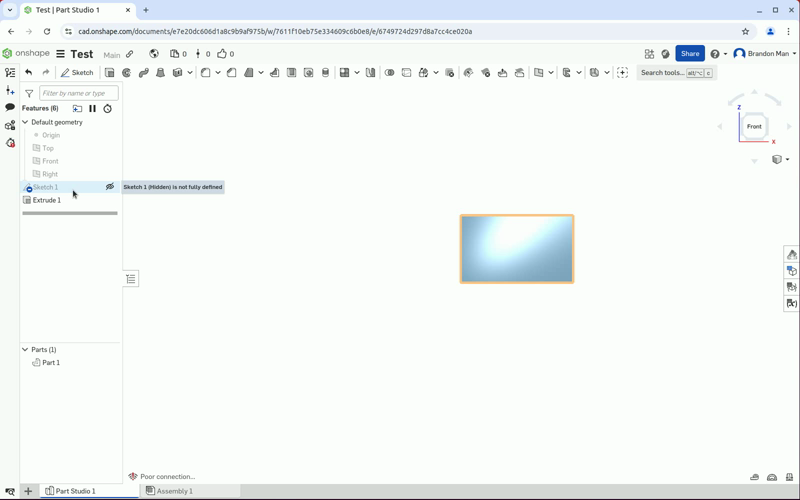
click(73, 189)
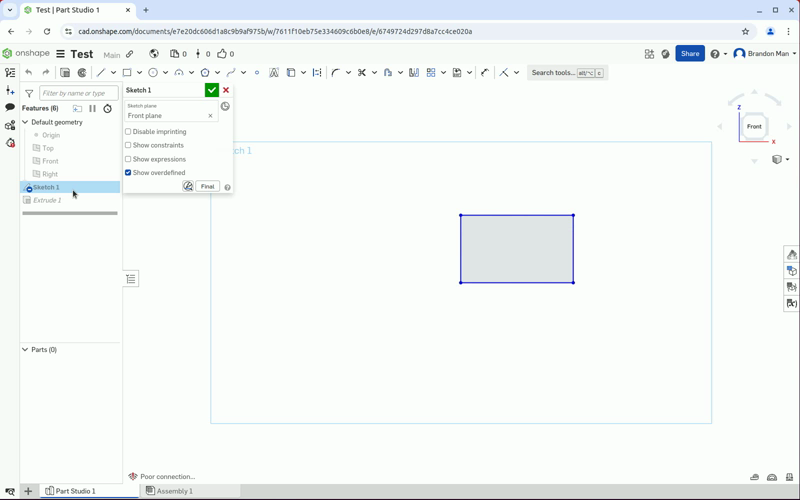
mouse_move(229, 92)
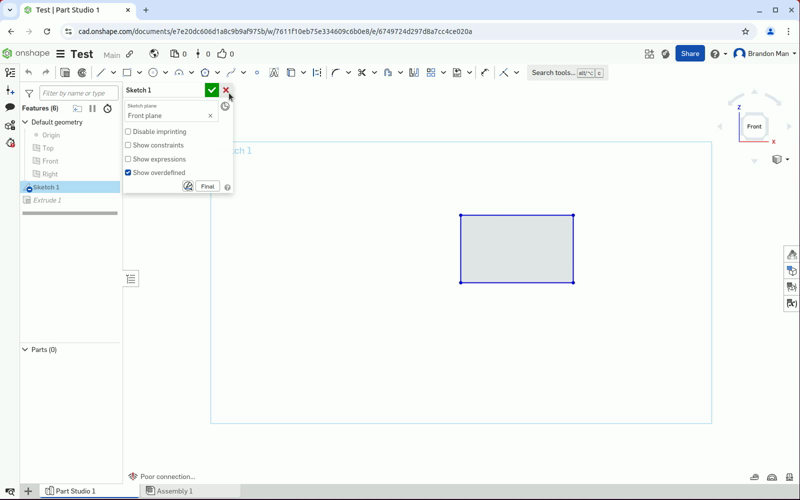
click(229, 92)
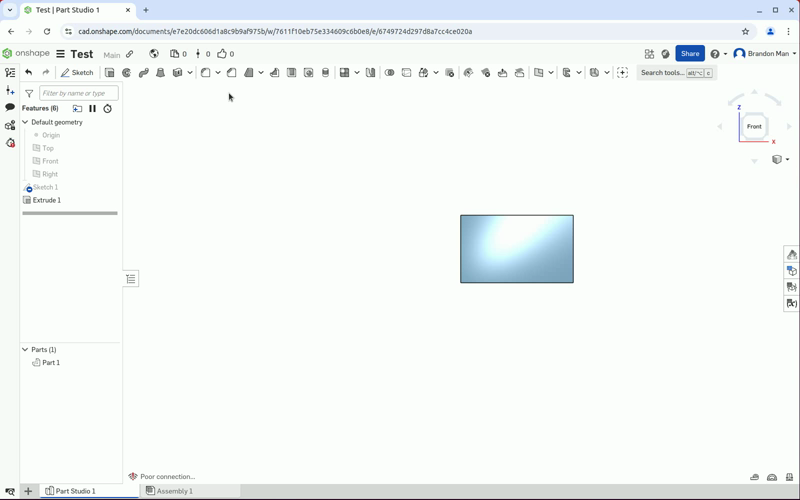
mouse_move(541, 75)
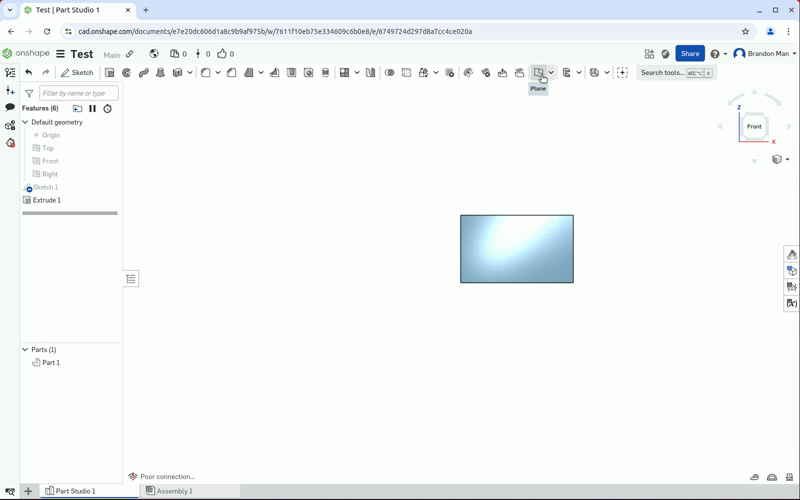
click(541, 75)
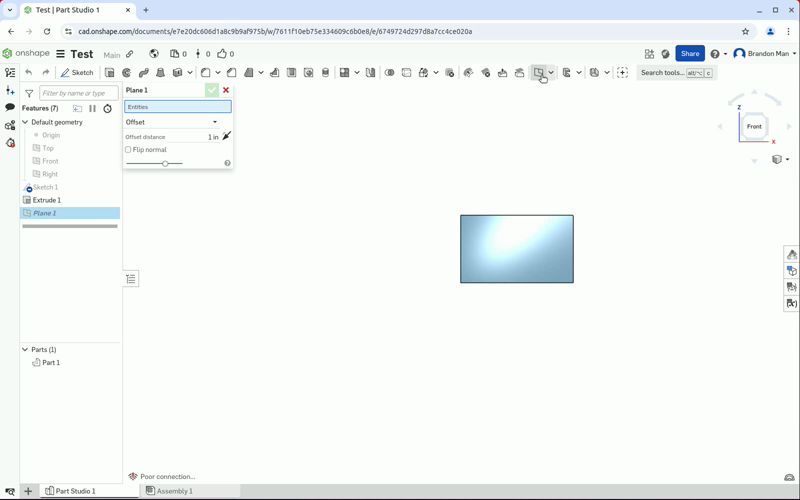
mouse_move(73, 163)
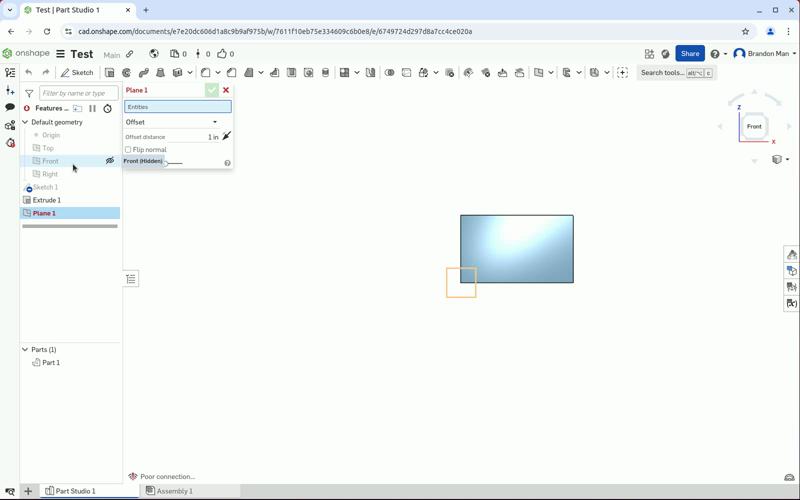
click(73, 163)
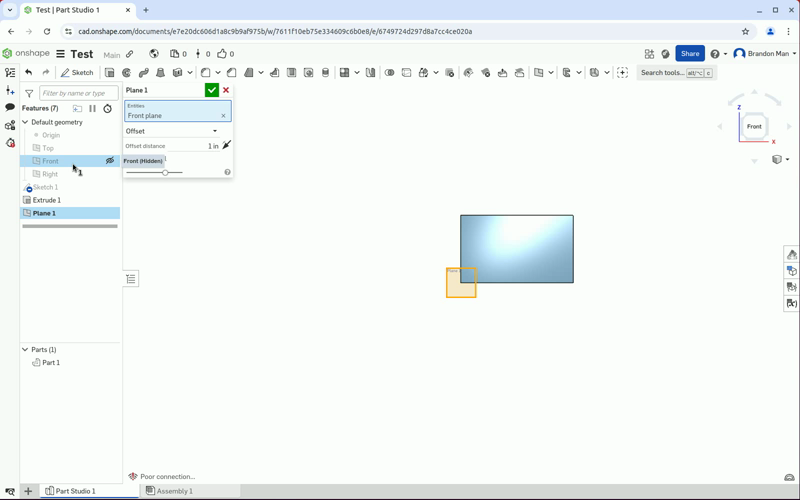
key(tab, 2)
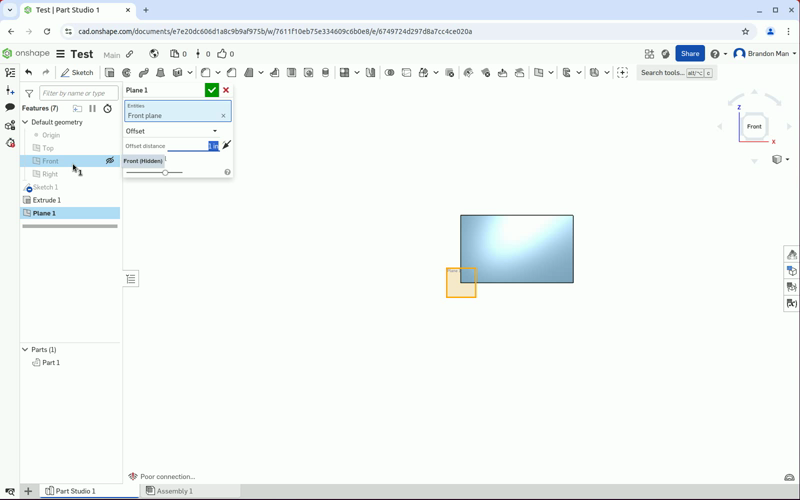
text(9.151)
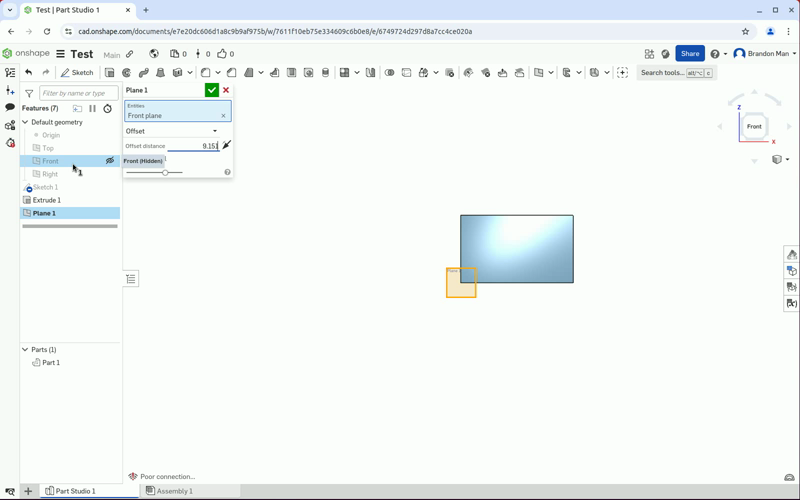
key(enter, 2)
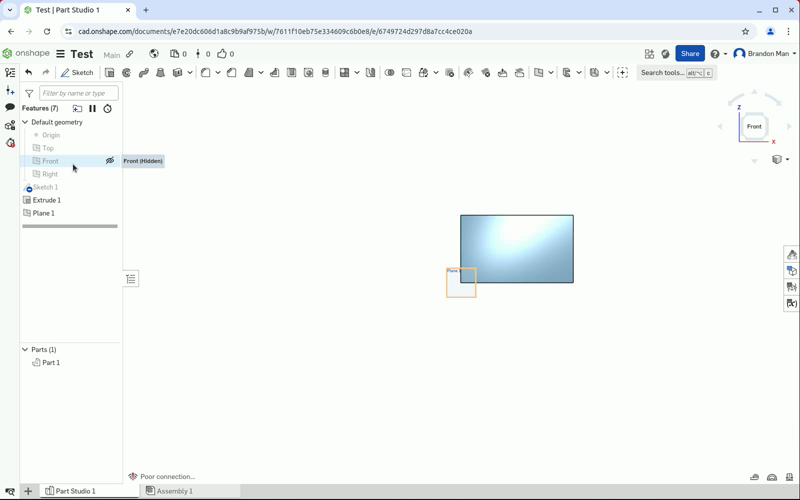
key(shift+s)
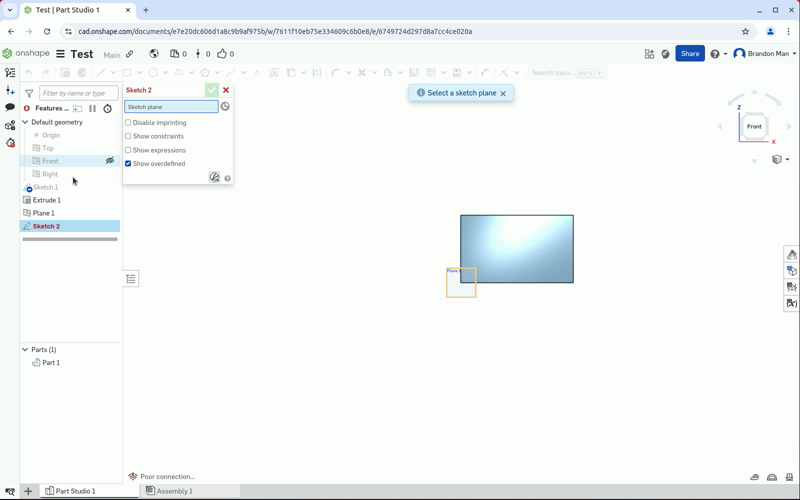
mouse_move(73, 215)
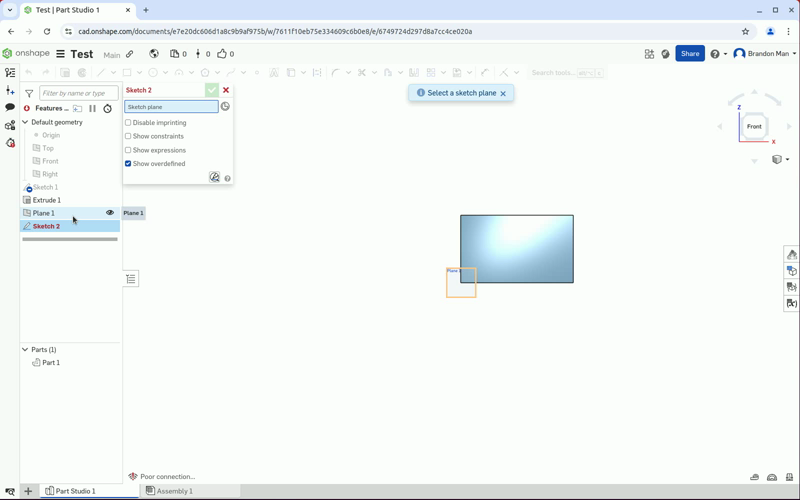
click(73, 215)
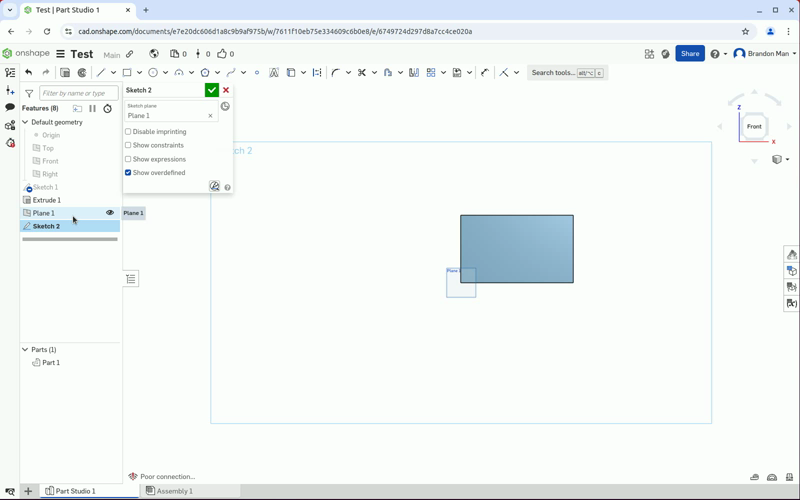
mouse_move(73, 352)
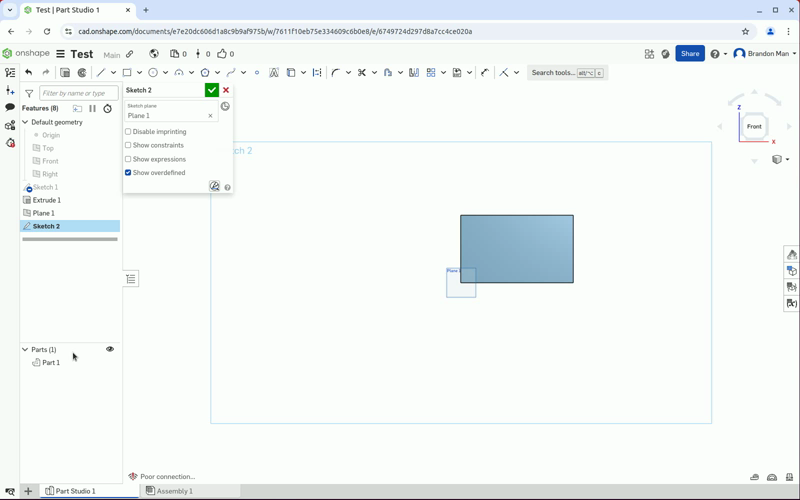
key(y)
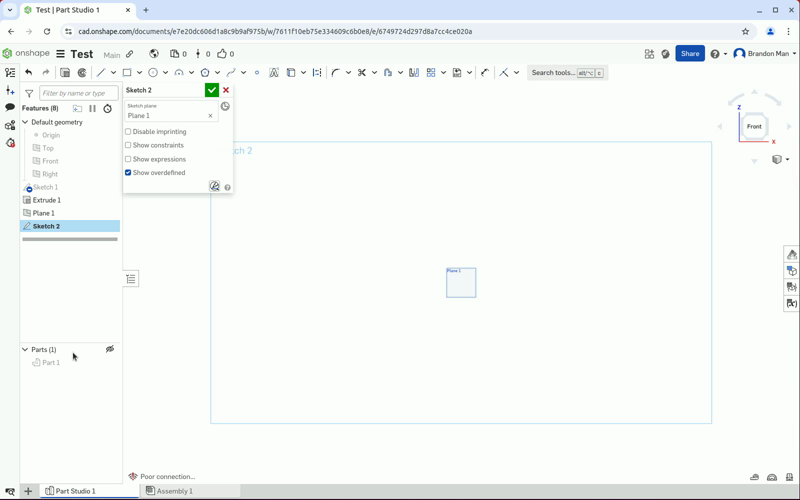
key(l)
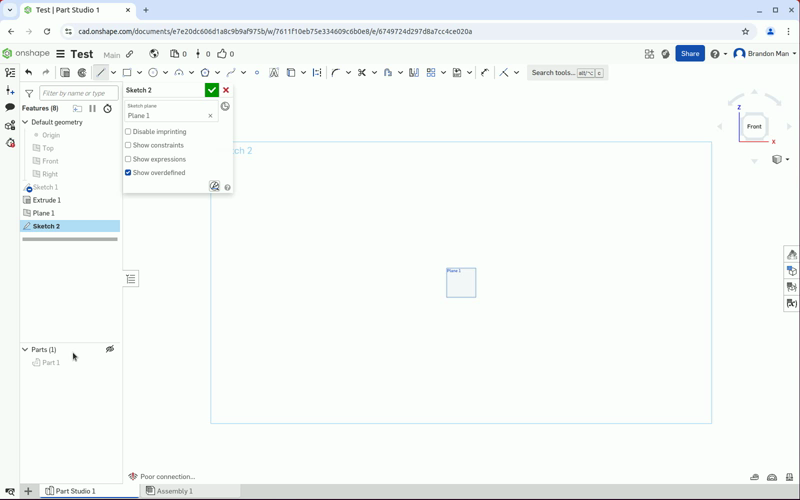
key_down(shift)
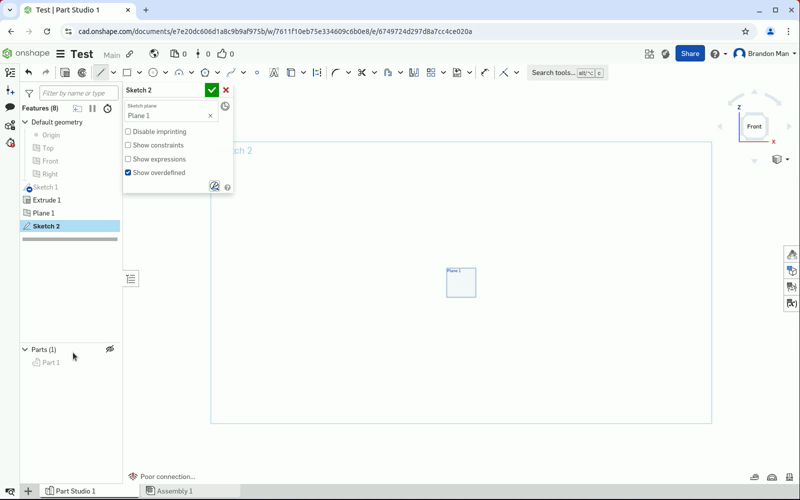
mouse_move(483, 215)
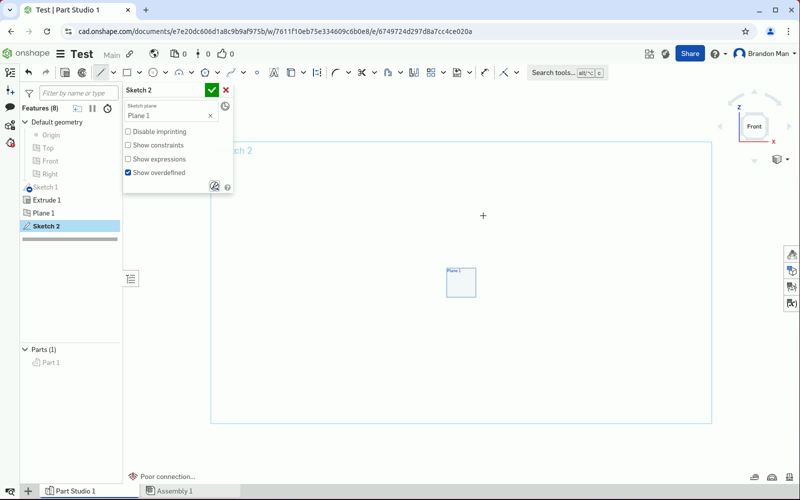
click(483, 215)
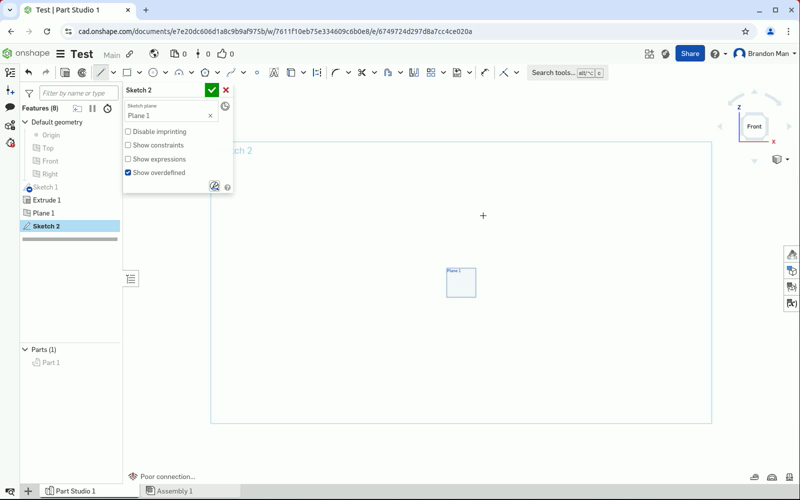
key_up(shift)
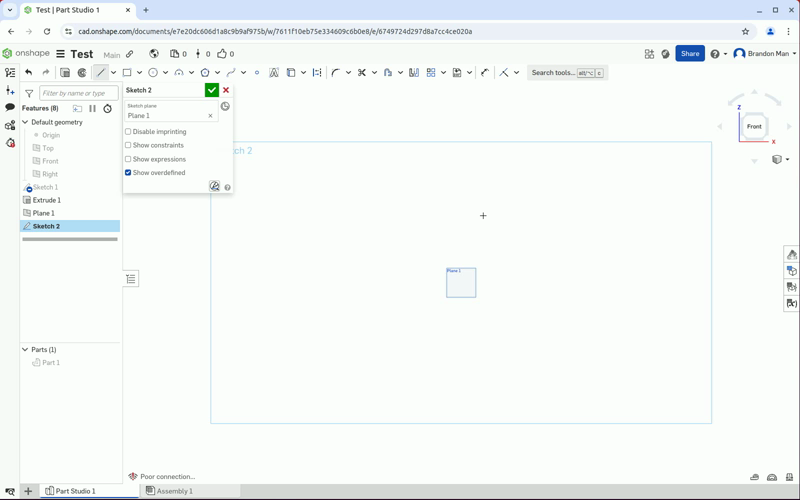
key_down(shift)
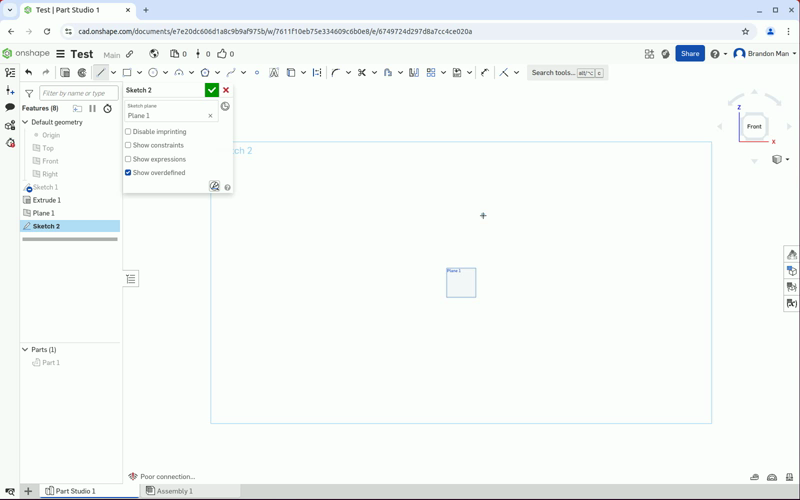
mouse_move(551, 215)
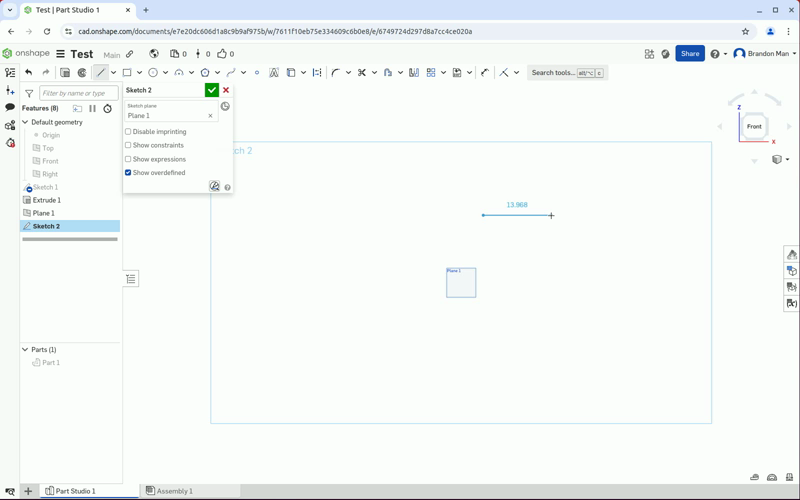
click(551, 215)
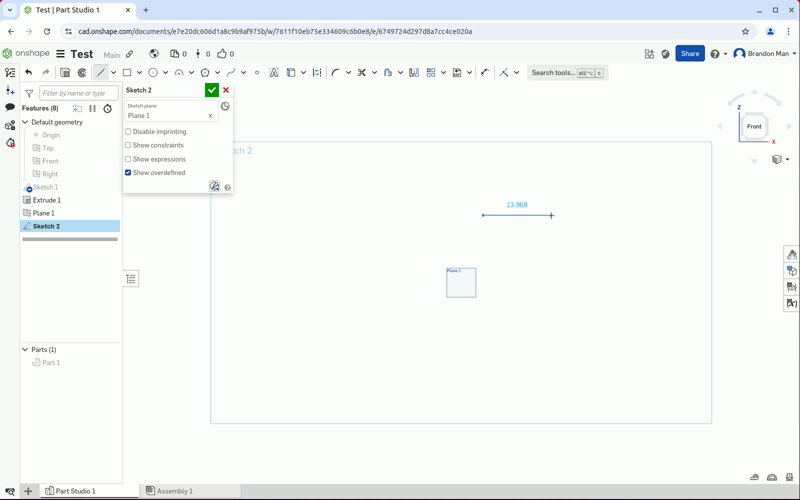
key_up(shift)
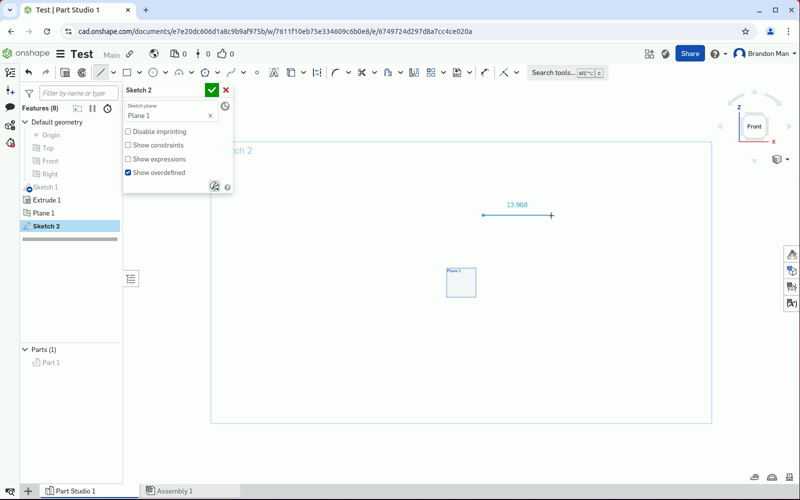
key(esc)
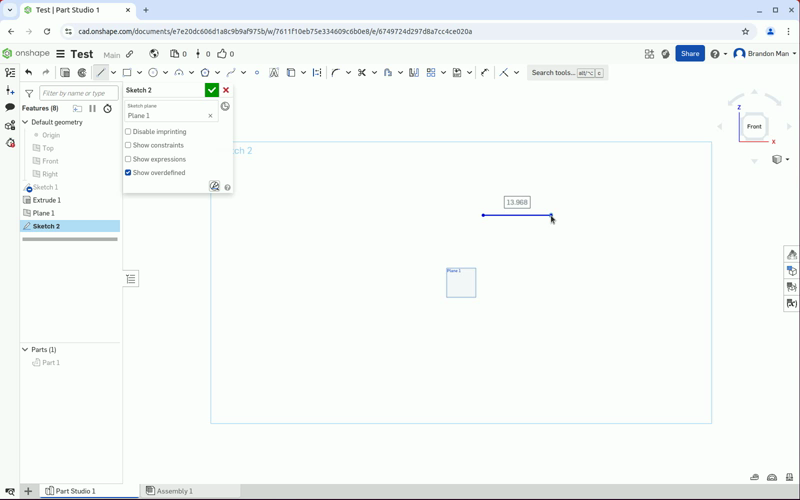
key(a)
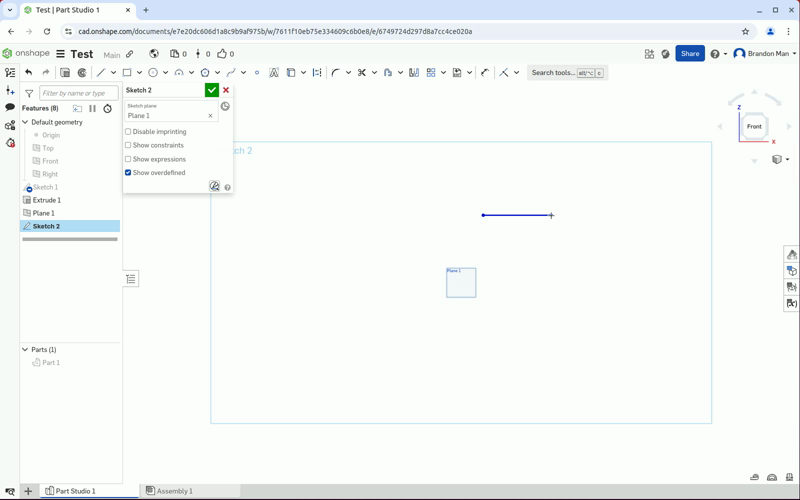
mouse_move(551, 215)
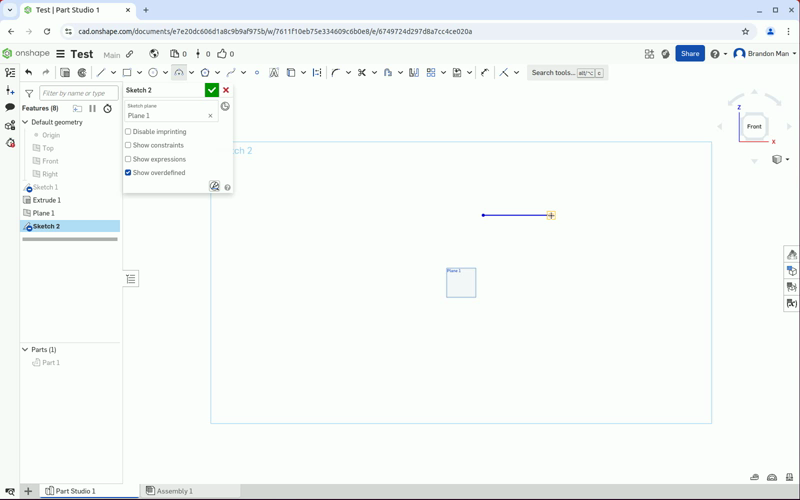
click(551, 215)
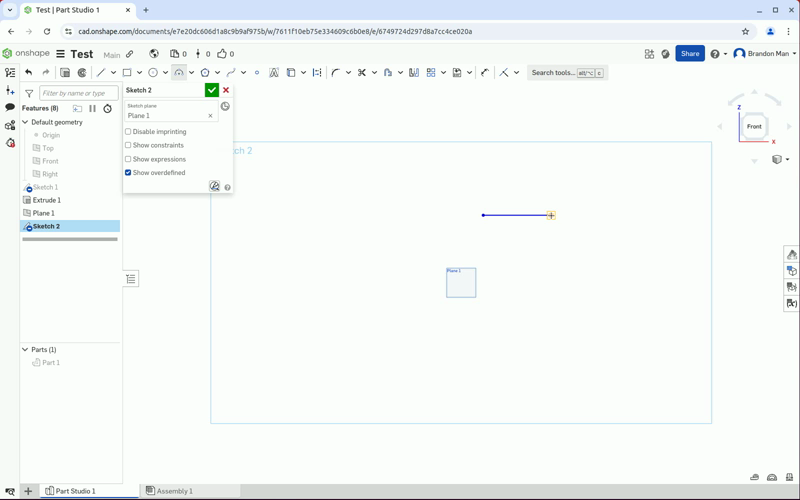
mouse_move(483, 215)
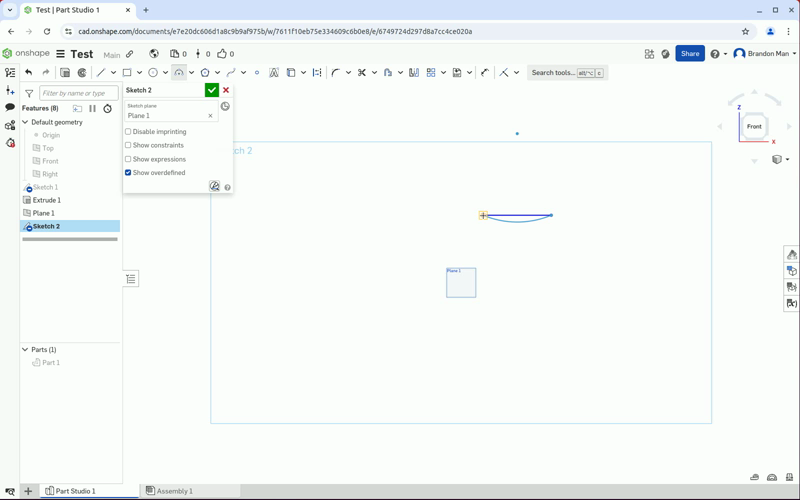
click(483, 215)
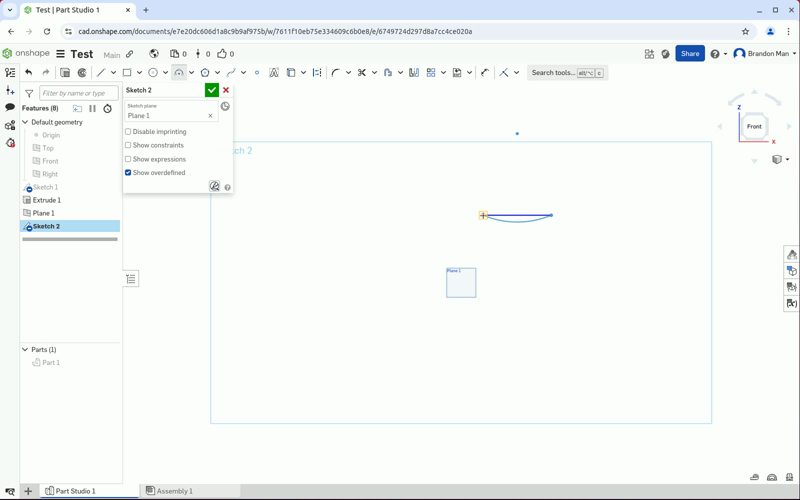
key_down(shift)
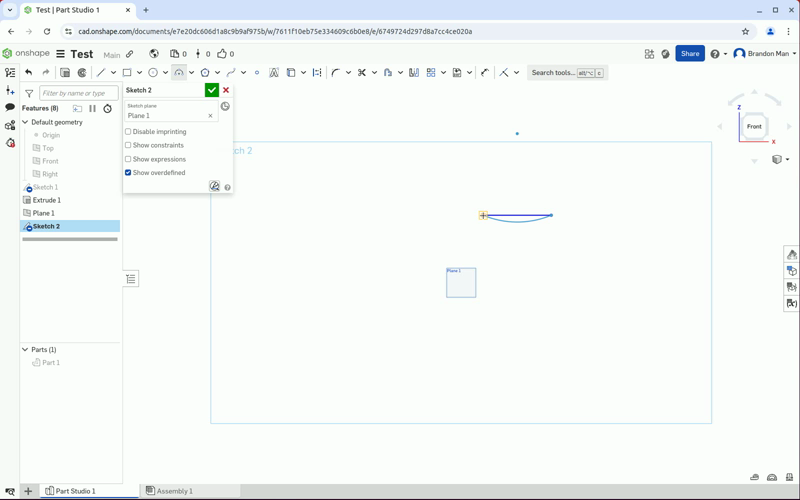
mouse_move(517, 180)
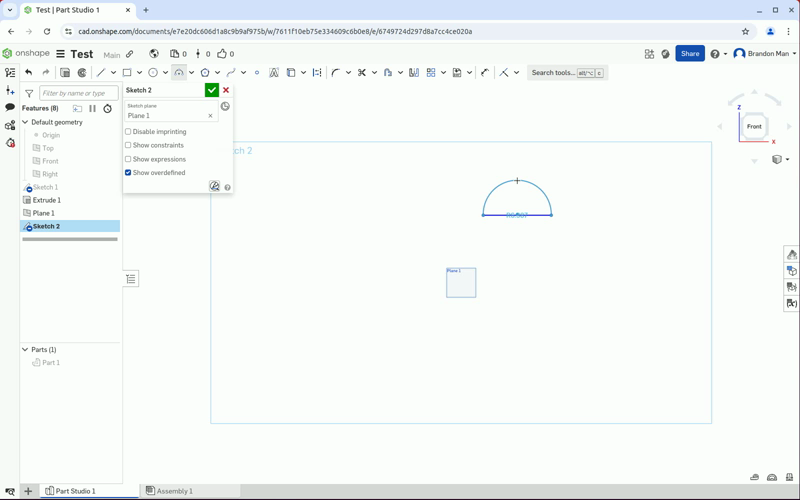
click(517, 180)
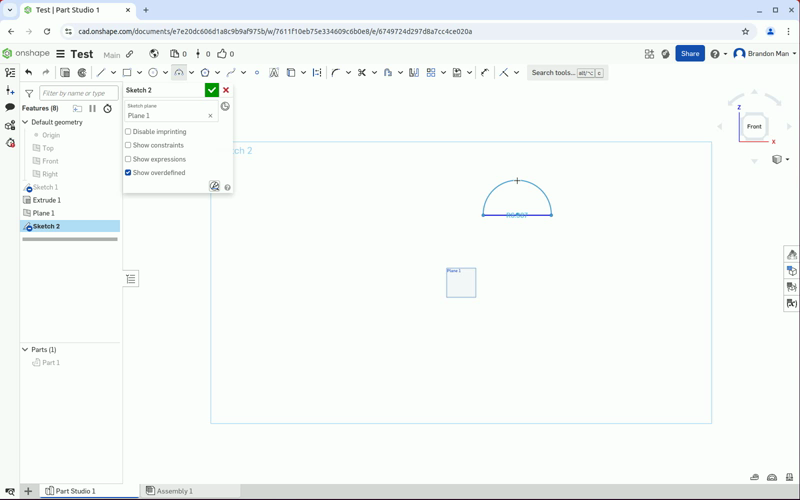
key_up(shift)
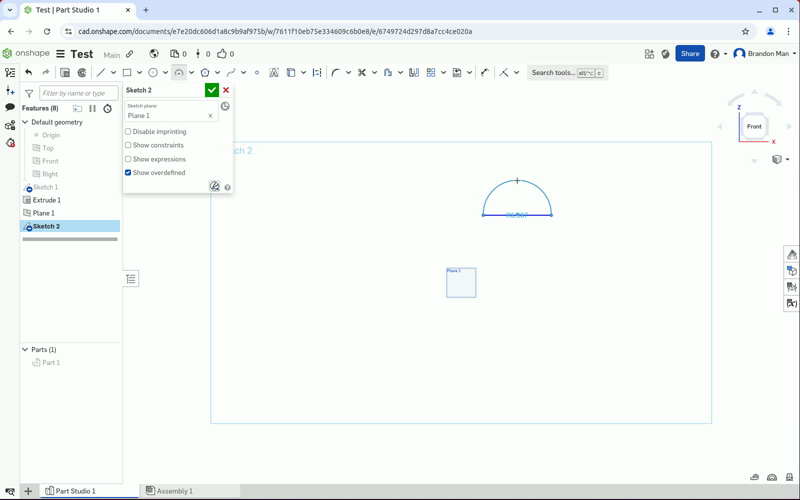
key(esc)
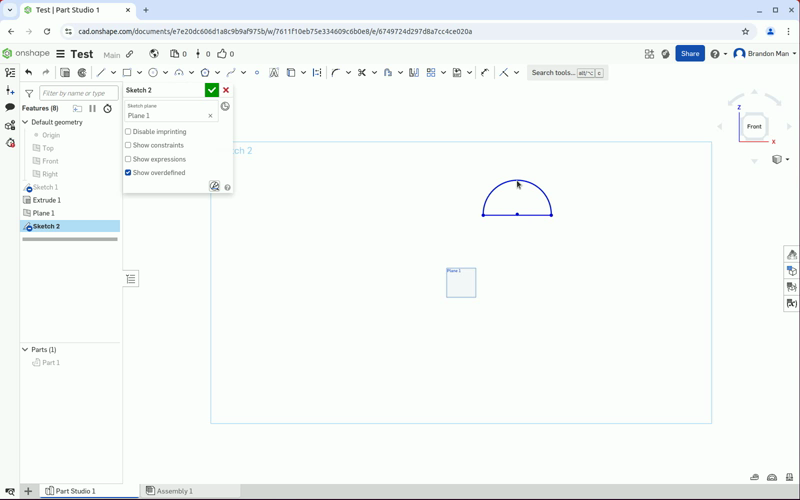
mouse_move(500, 203)
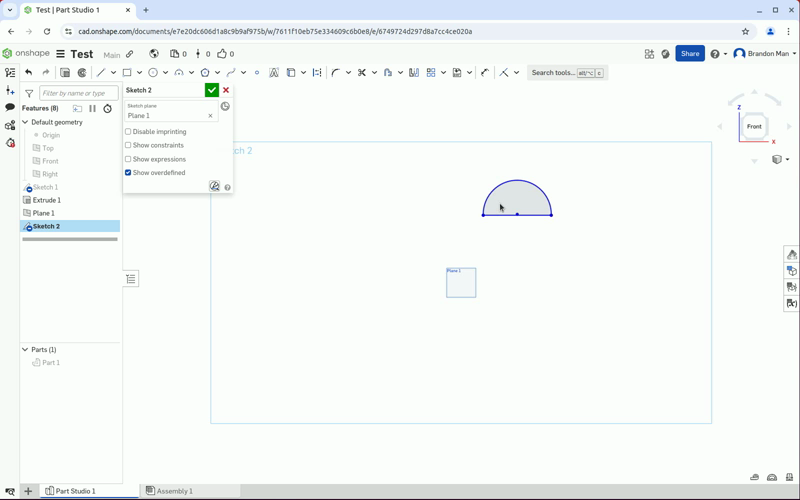
click(500, 203)
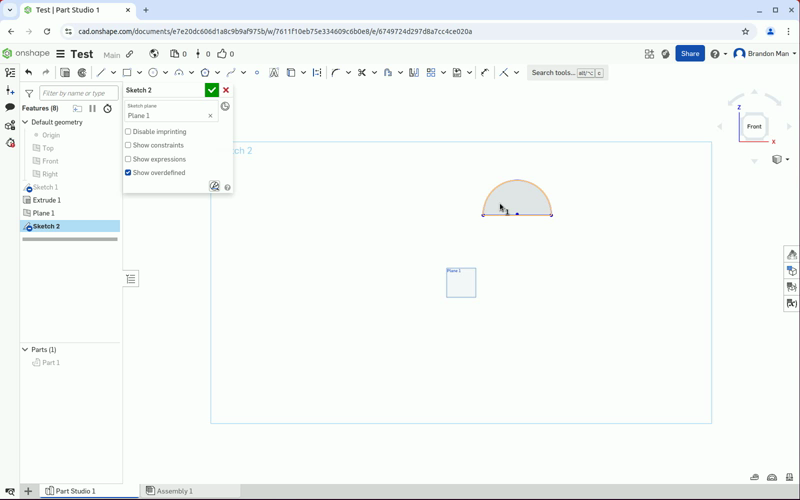
mouse_move(73, 352)
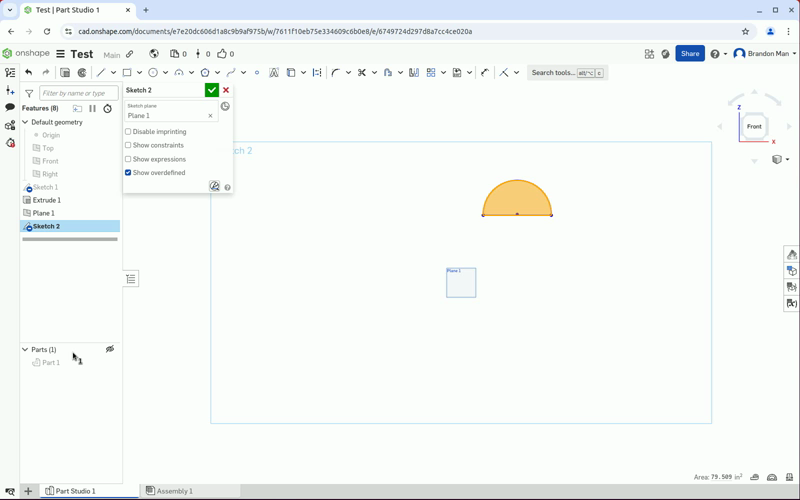
key(shift+y)
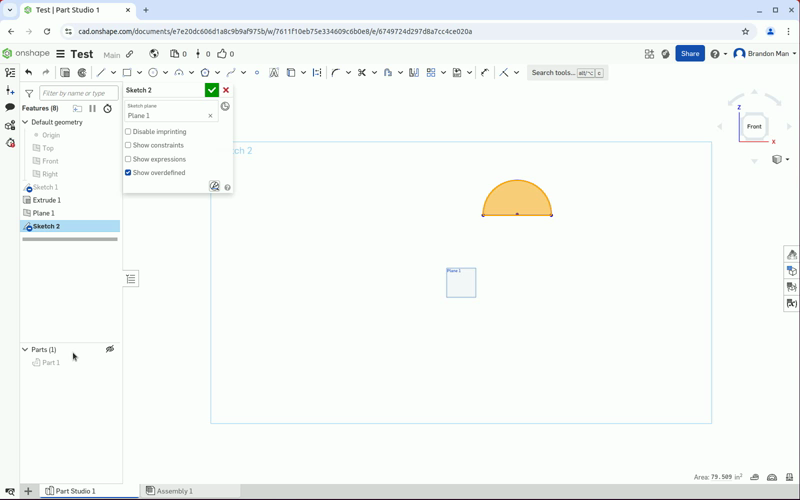
key(shift+e)
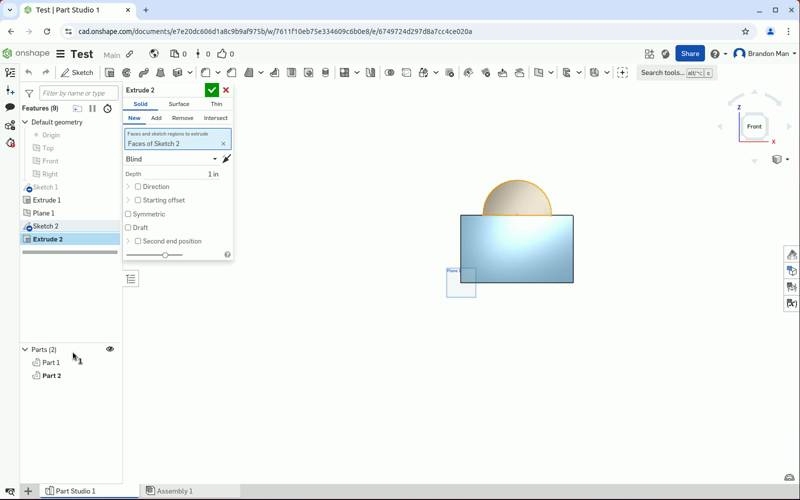
mouse_move(143, 106)
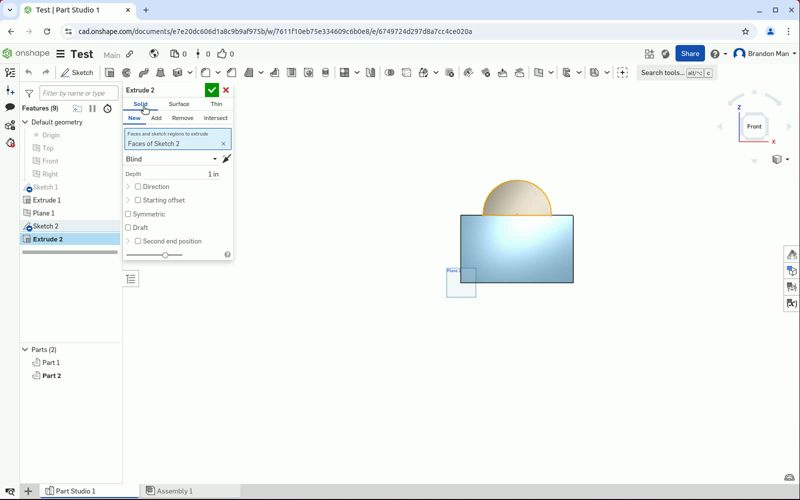
click(143, 106)
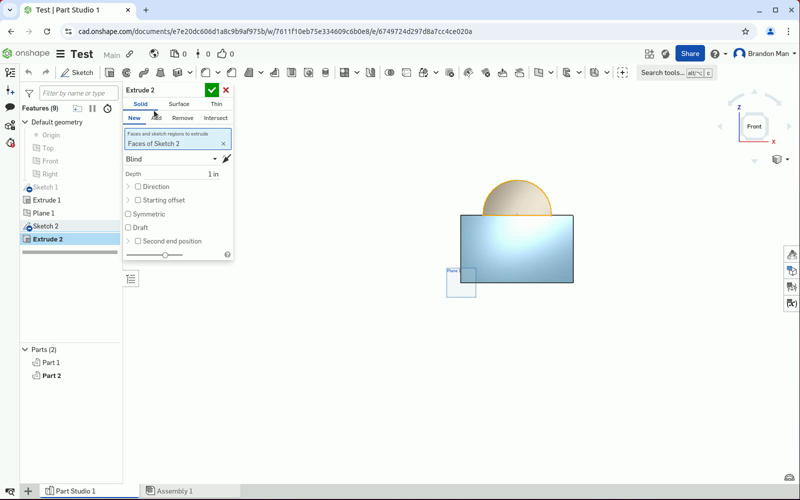
mouse_move(186, 120)
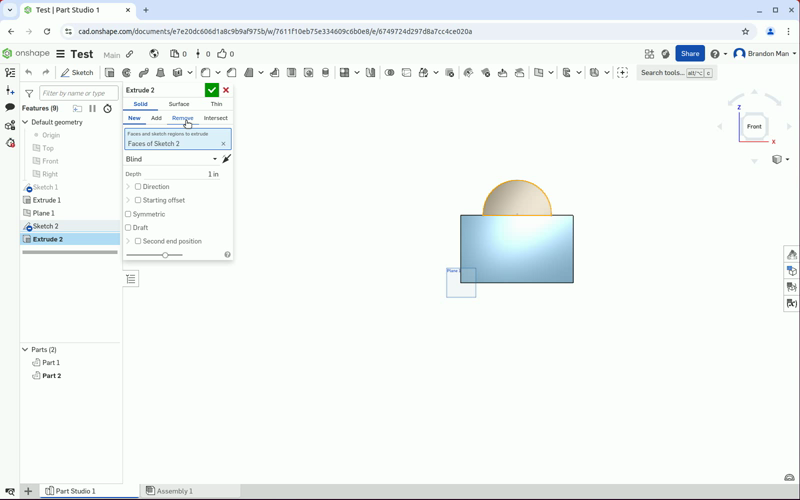
click(186, 120)
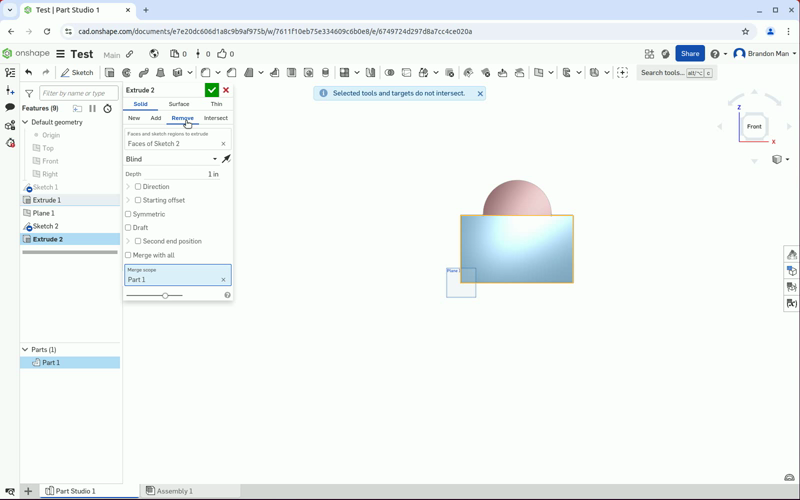
key(tab, 4)
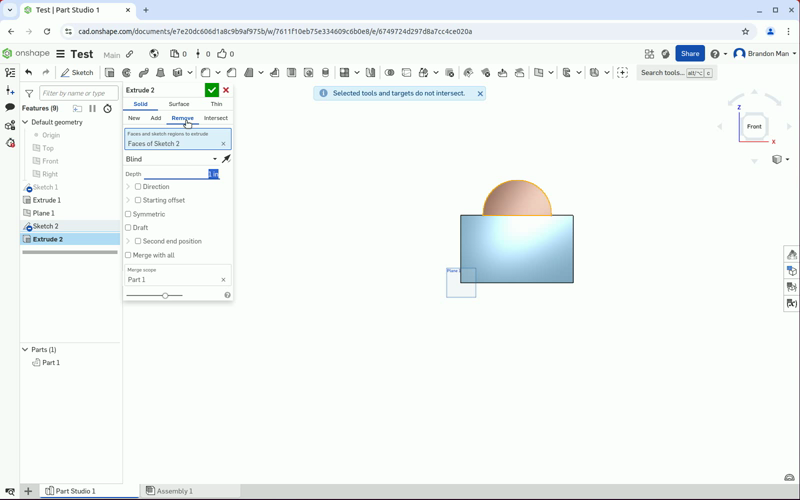
text(9.147)
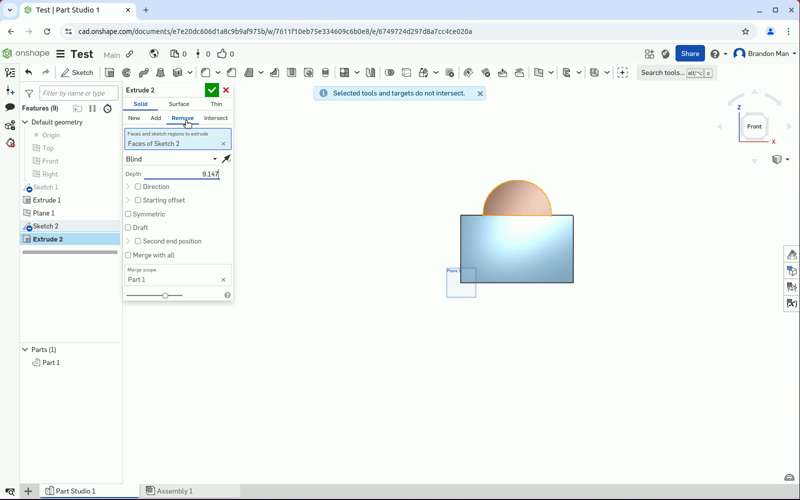
key(tab, 6)
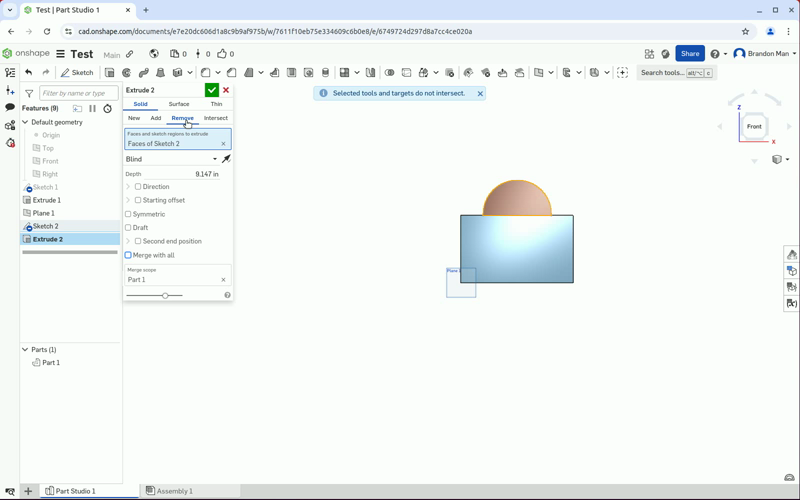
key(space)
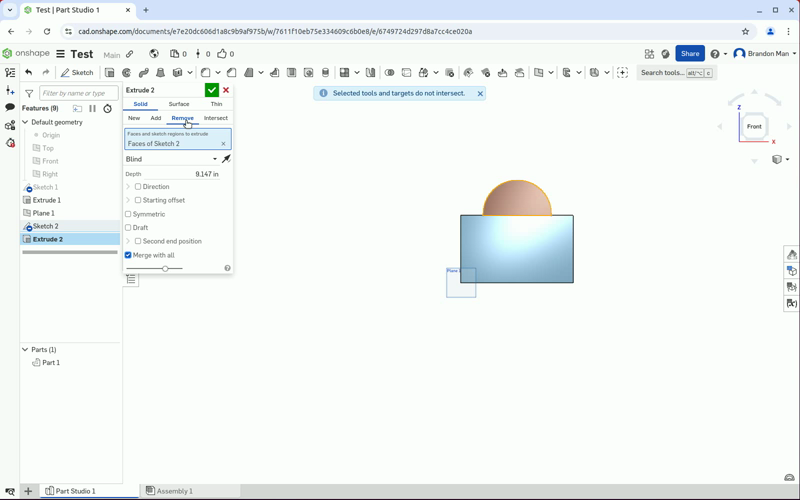
key(enter)
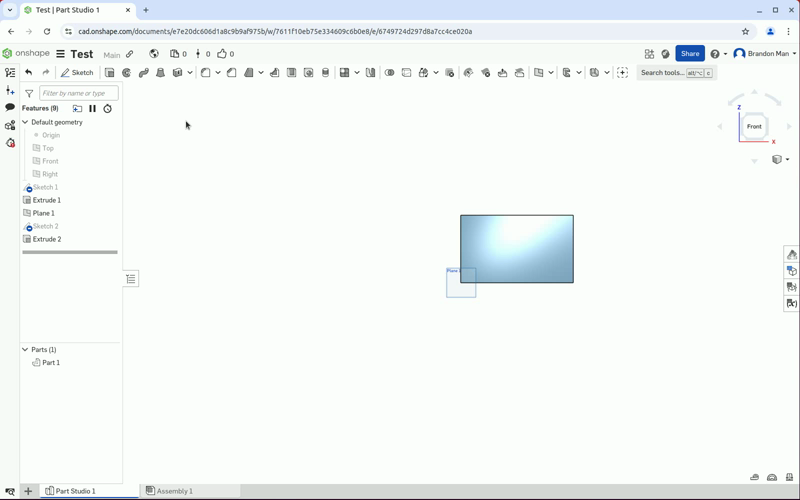
key(shift+h)
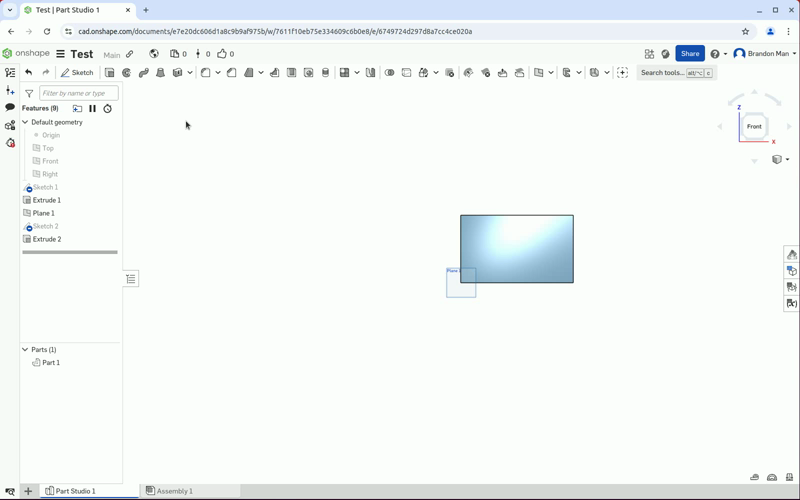
key(shift+h)
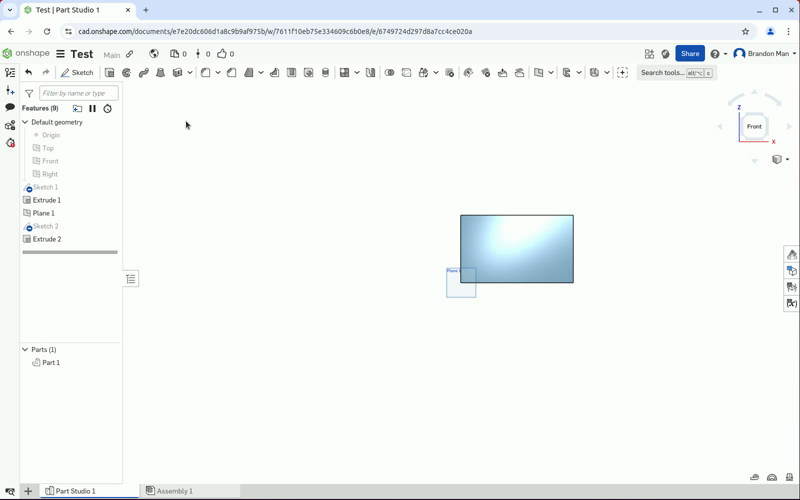
mouse_move(73, 189)
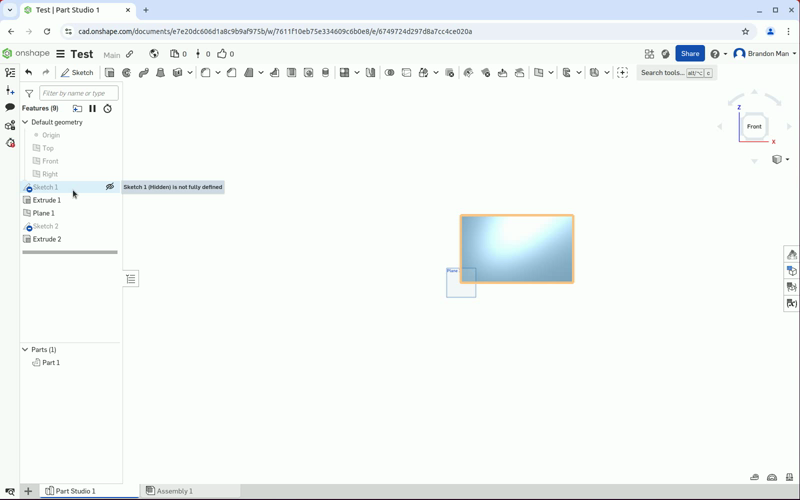
click(73, 189)
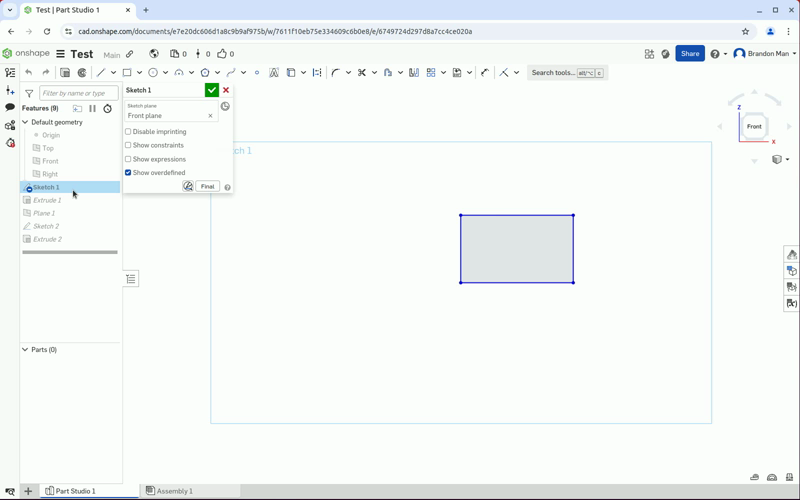
mouse_move(229, 92)
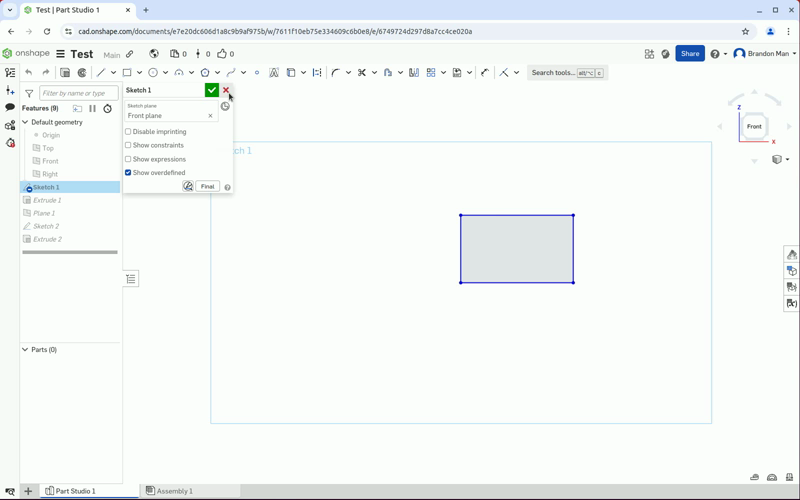
click(229, 92)
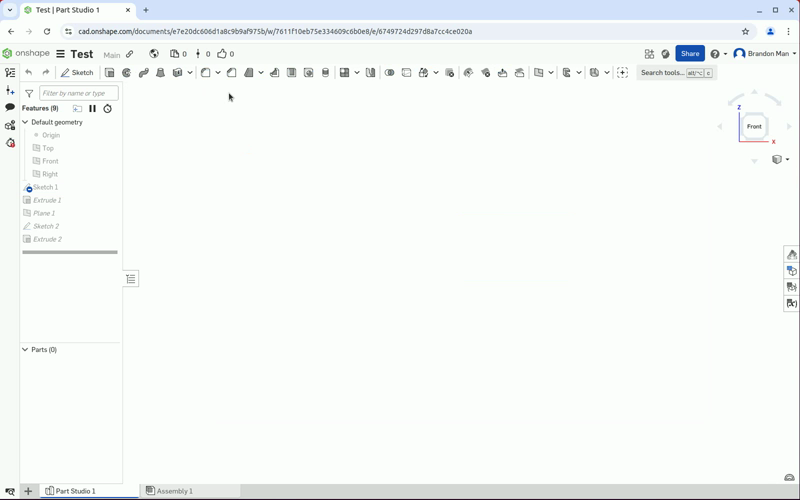
key(shift+s)
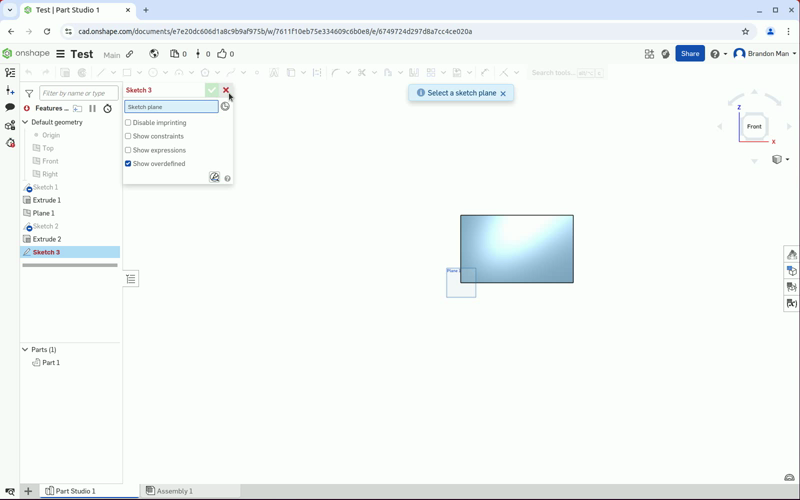
mouse_move(73, 215)
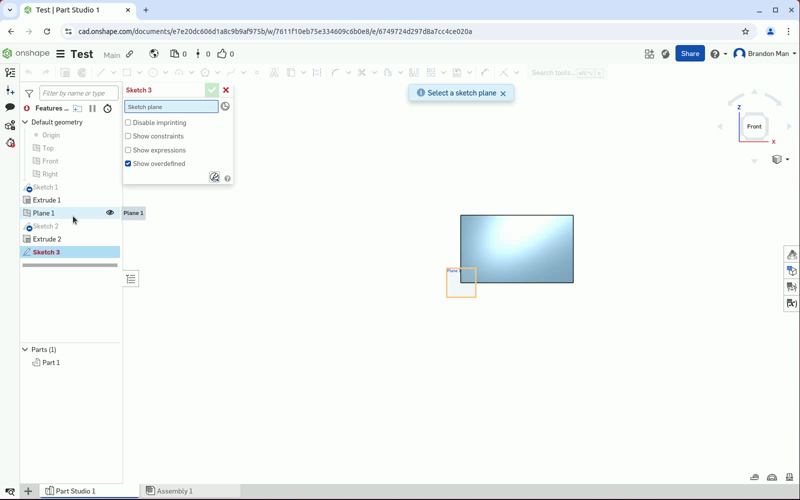
click(73, 215)
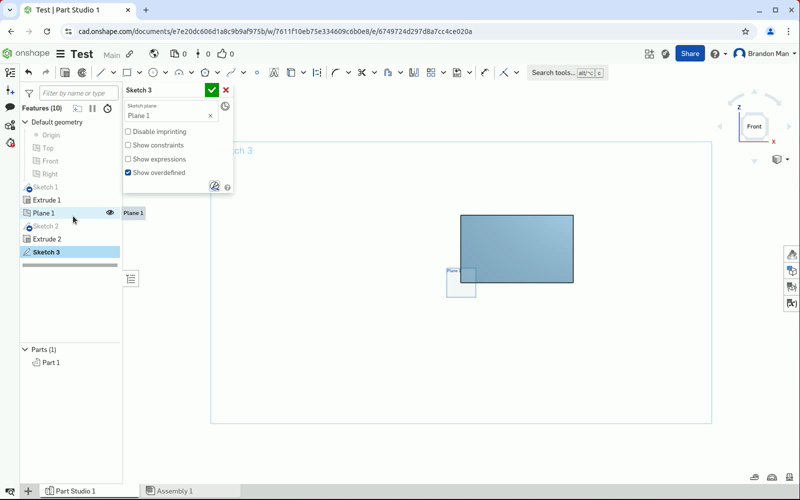
mouse_move(73, 352)
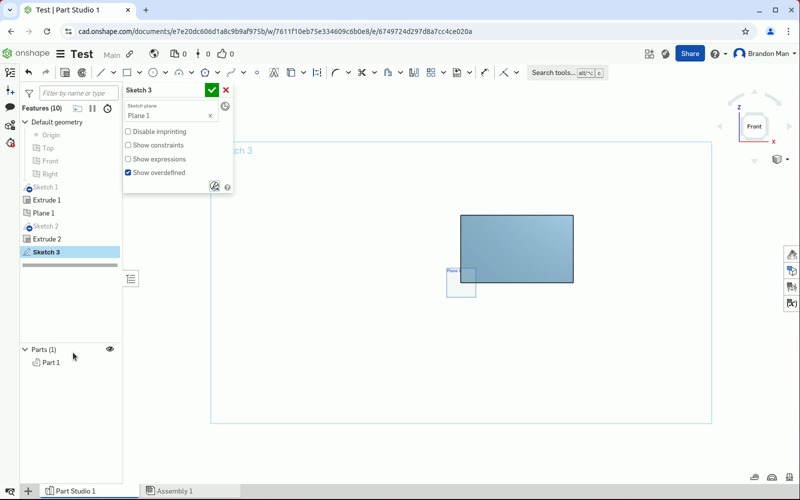
key(y)
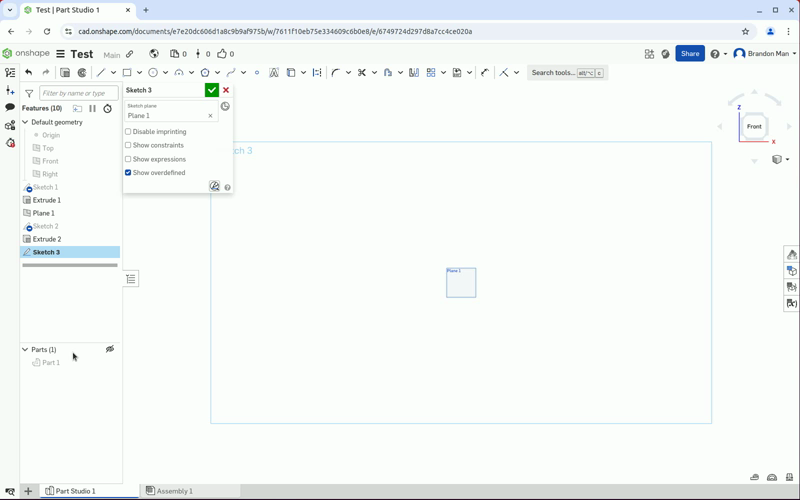
key(a)
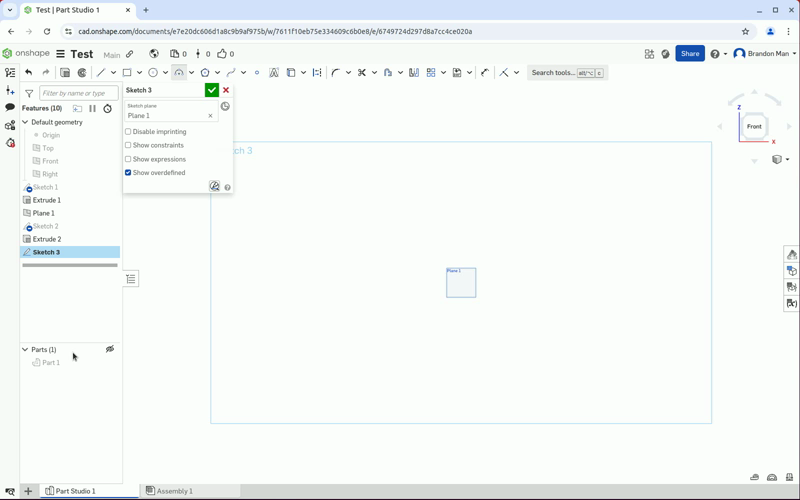
key_down(shift)
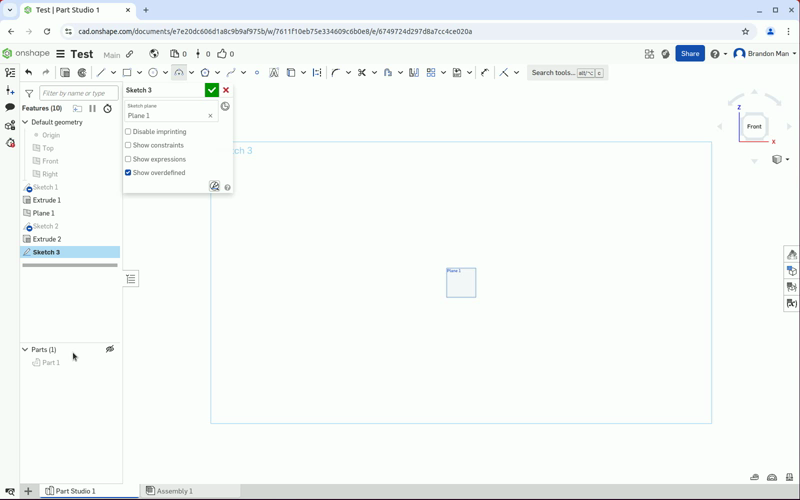
mouse_move(483, 215)
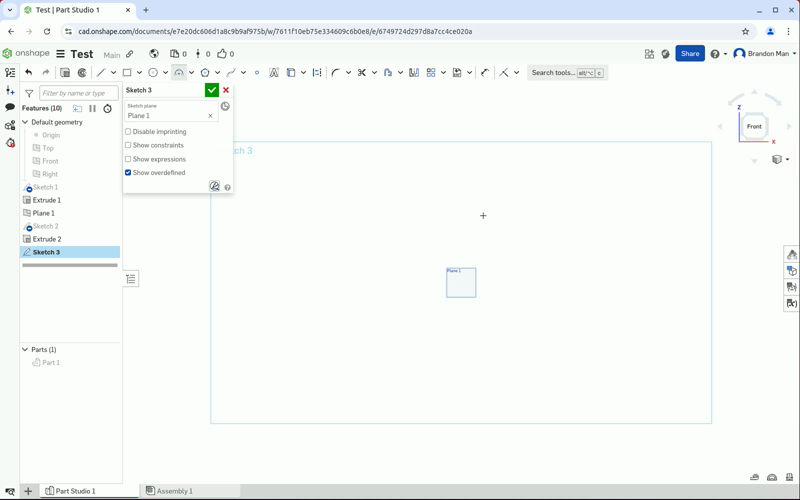
click(483, 215)
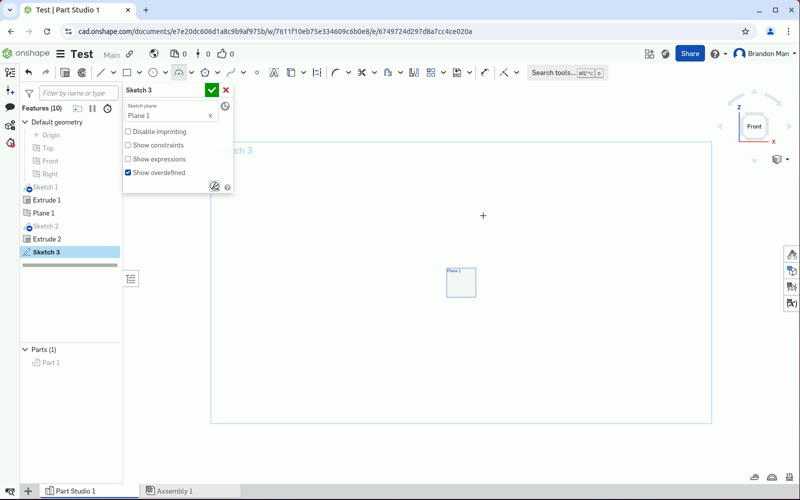
key_up(shift)
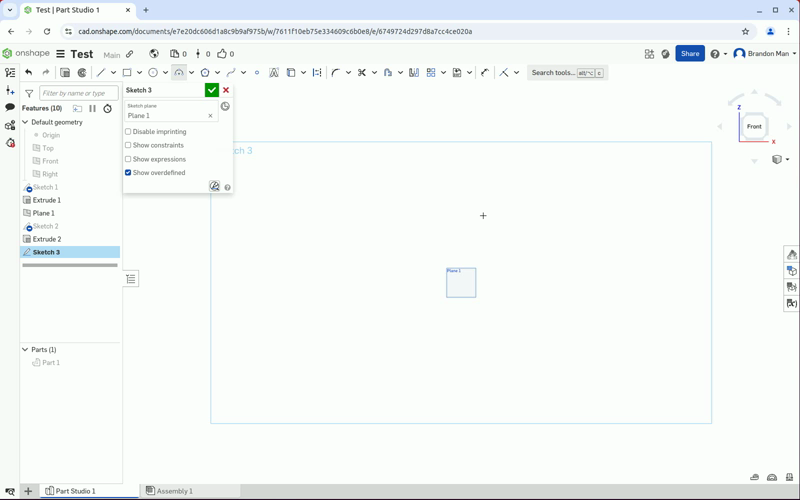
key_down(shift)
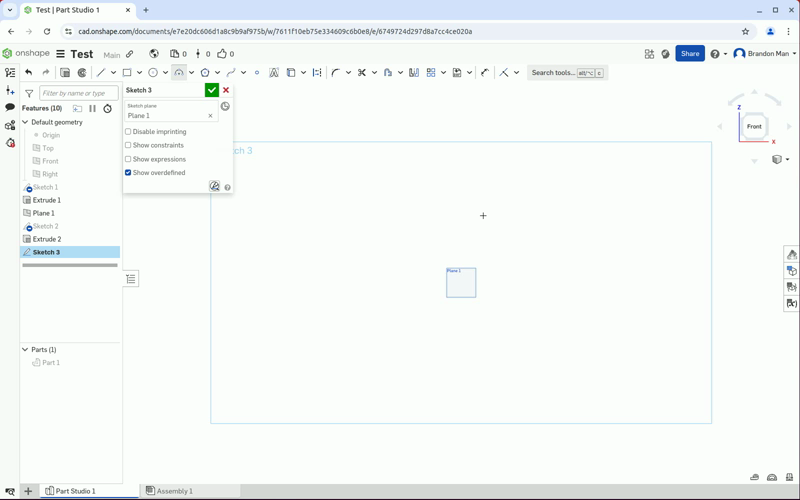
mouse_move(551, 215)
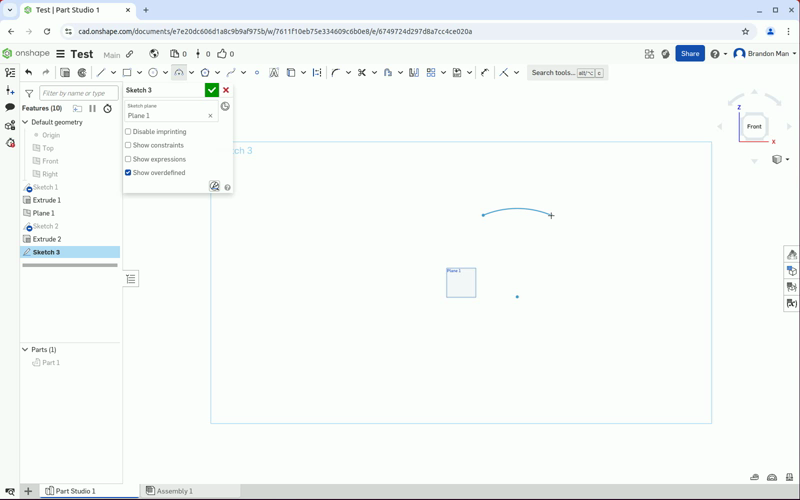
click(551, 215)
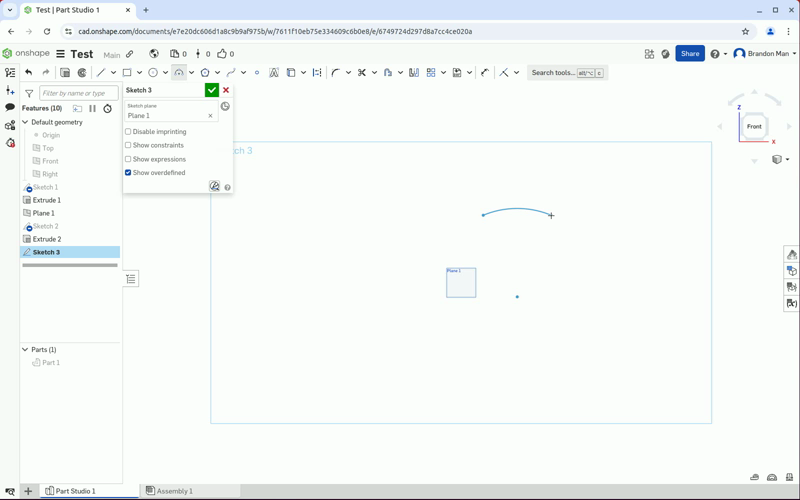
mouse_move(517, 248)
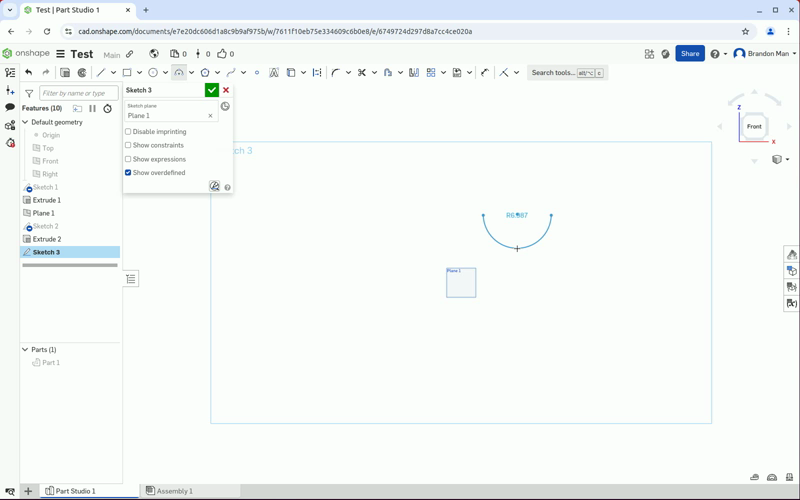
click(517, 248)
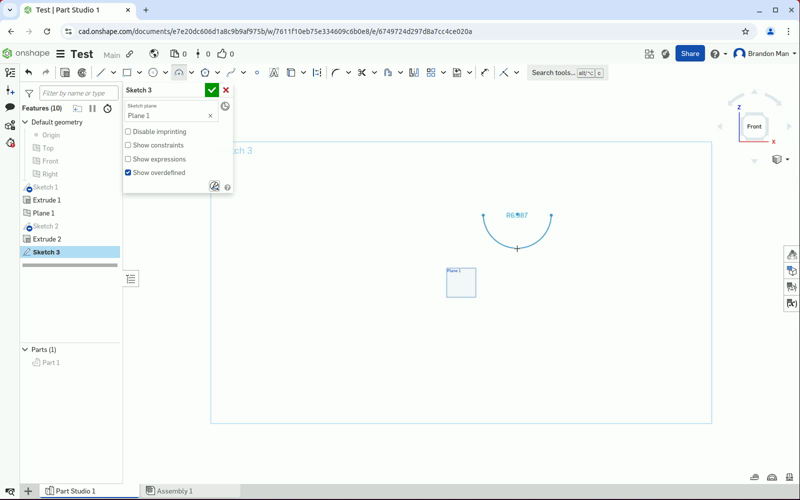
key_up(shift)
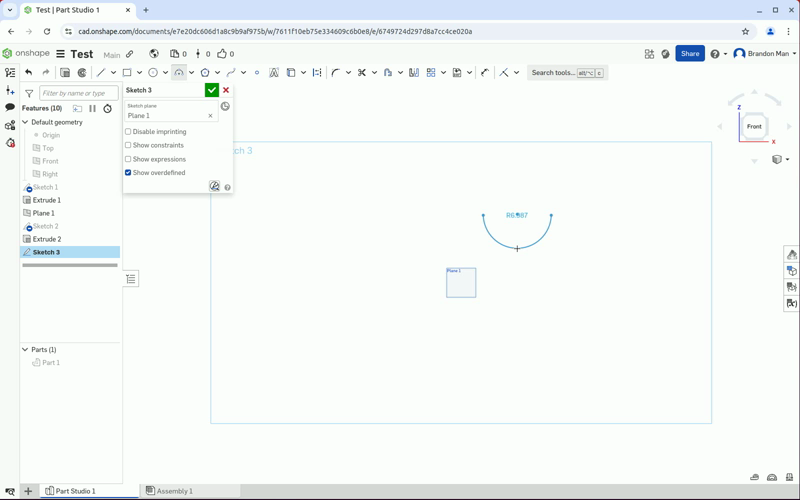
key(esc)
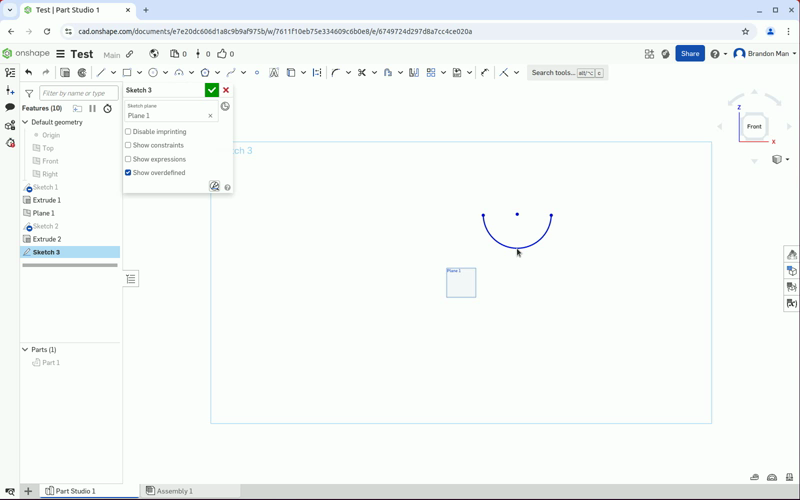
key(l)
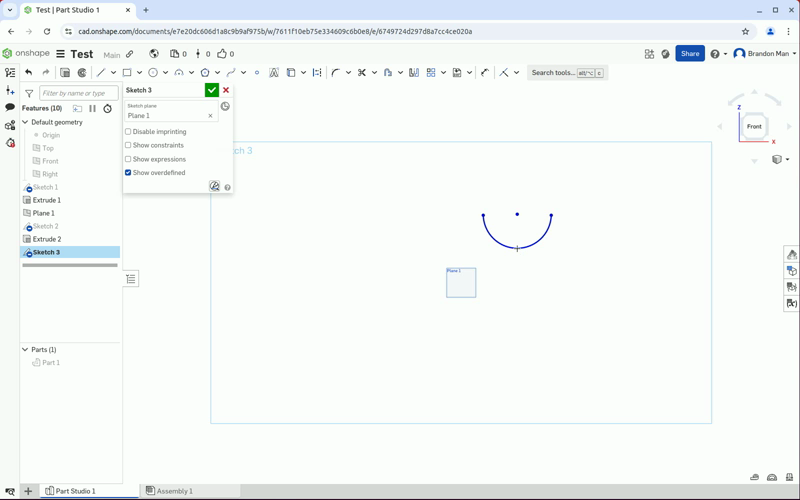
mouse_move(551, 215)
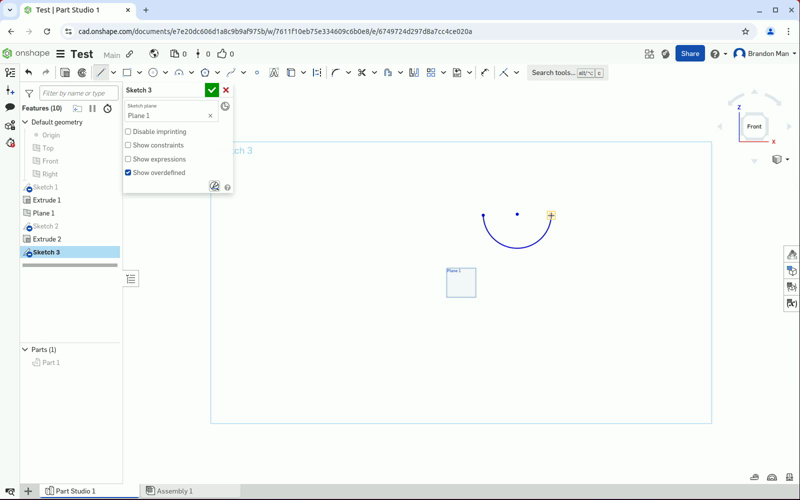
click(551, 215)
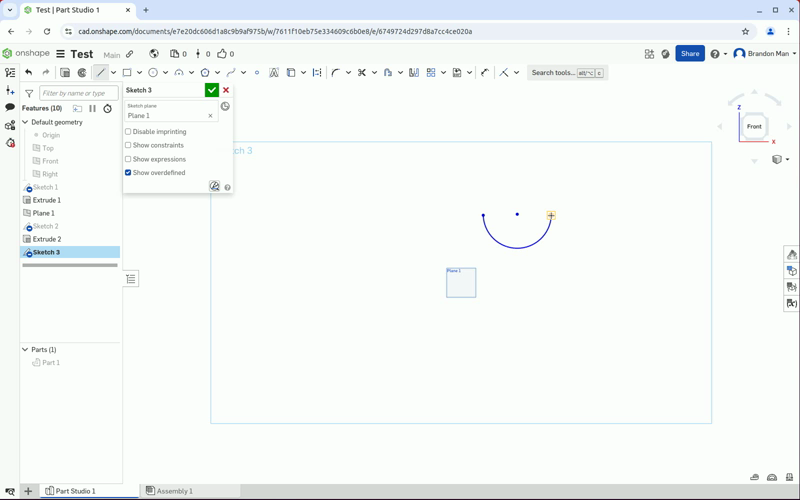
key_down(shift)
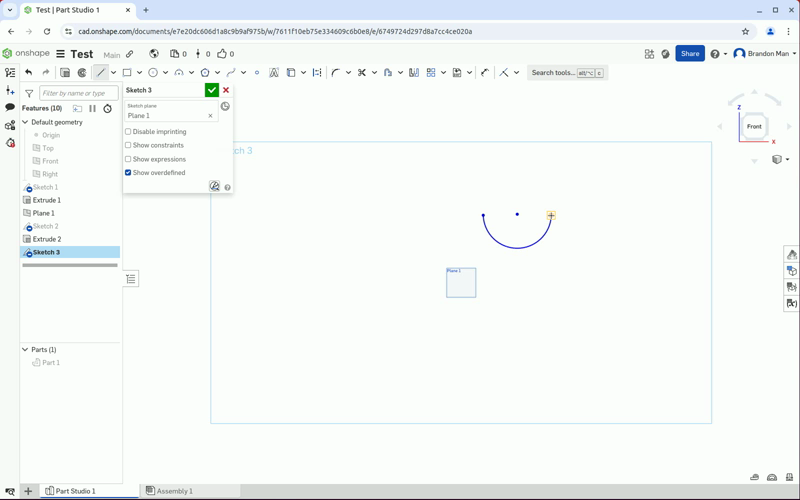
mouse_move(483, 215)
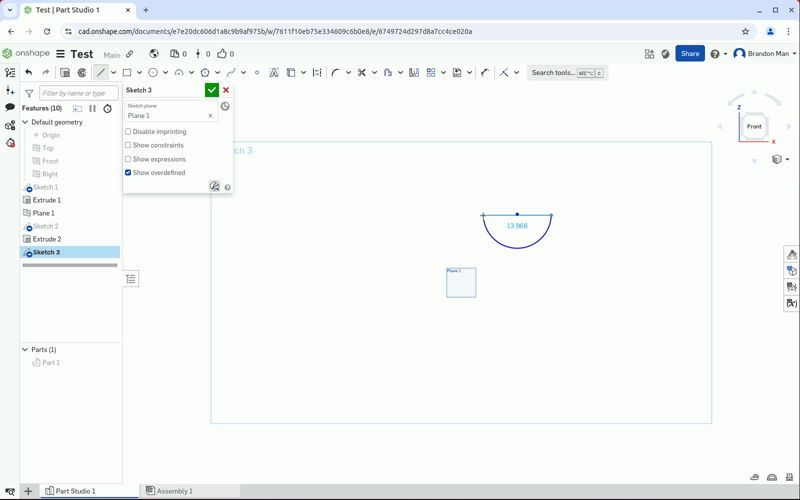
key_up(shift)
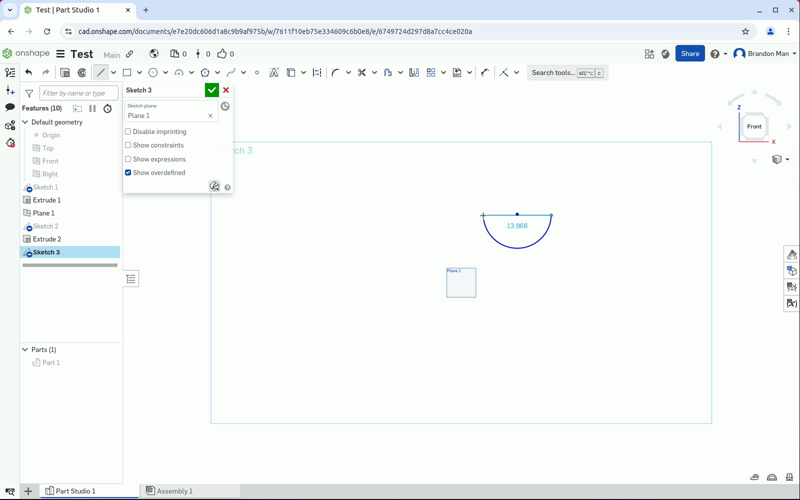
click(483, 215)
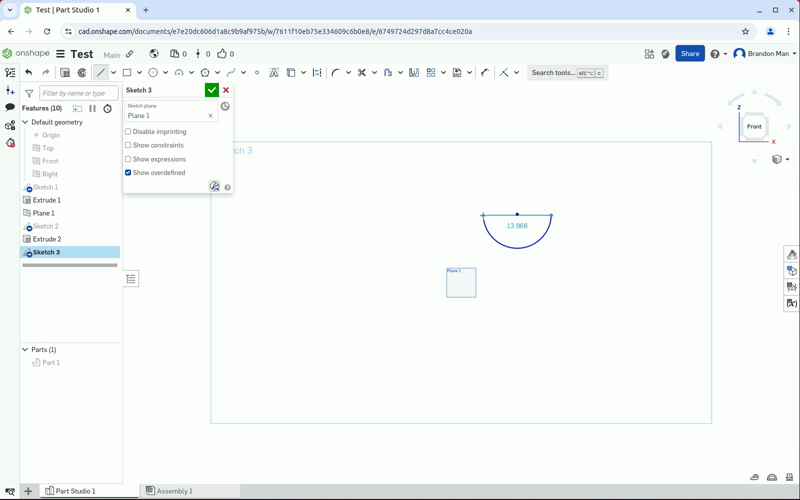
key(esc)
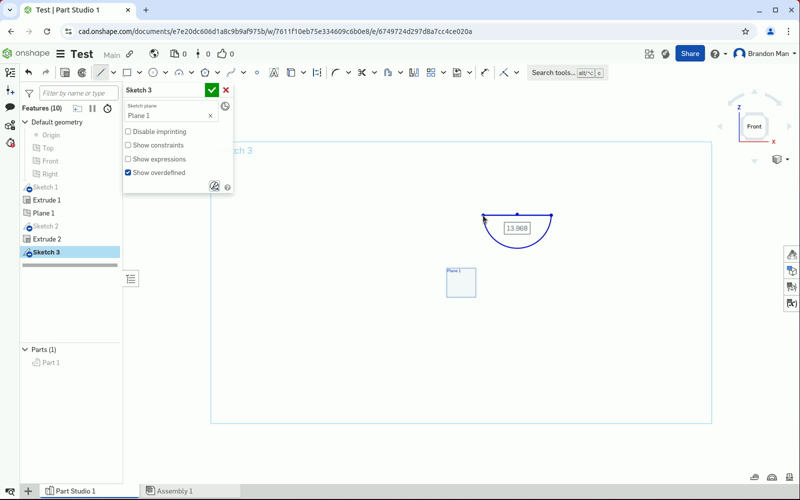
mouse_move(496, 222)
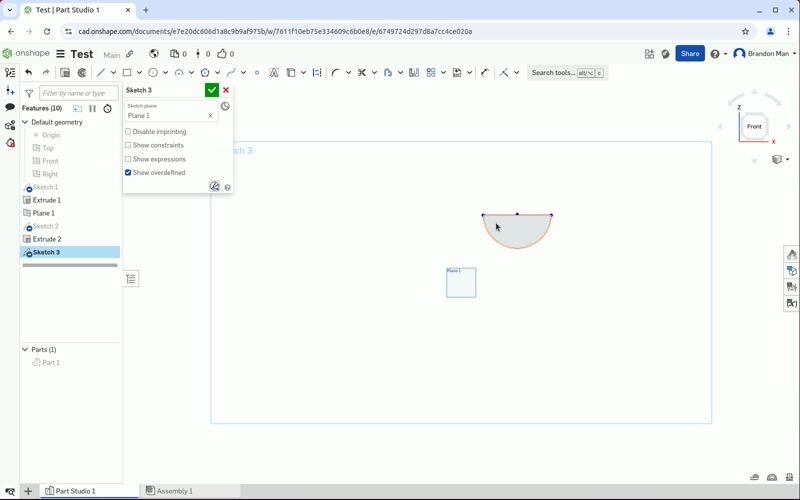
scroll(6)
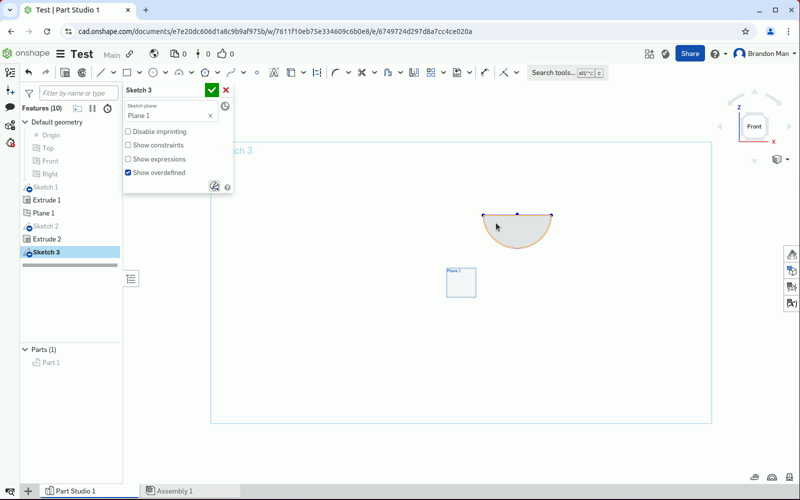
scroll(6)
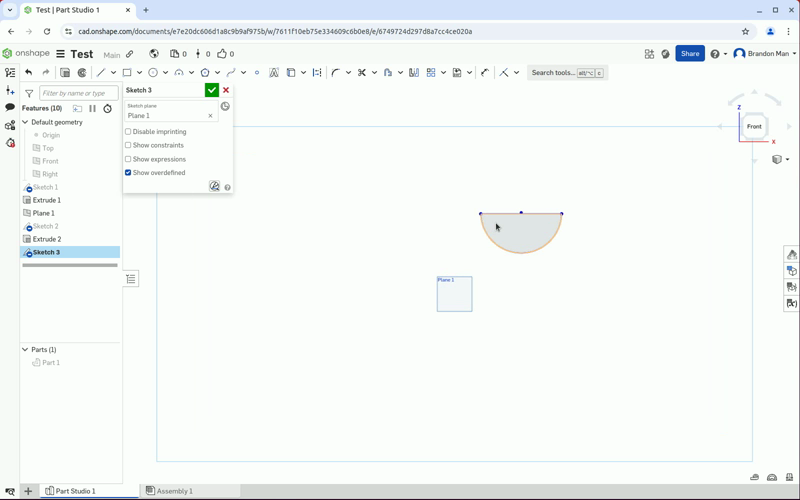
scroll(6)
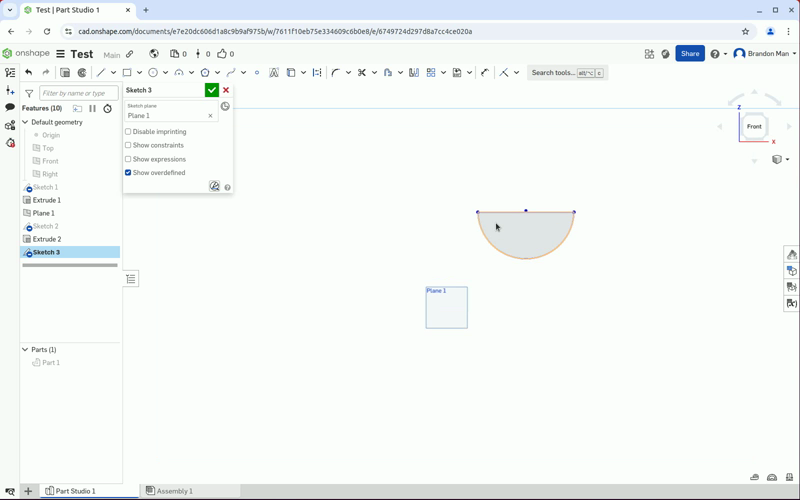
scroll(6)
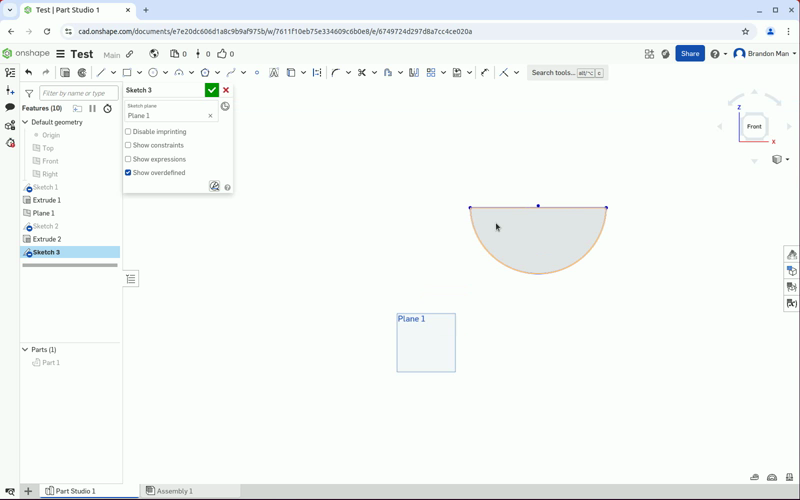
scroll(6)
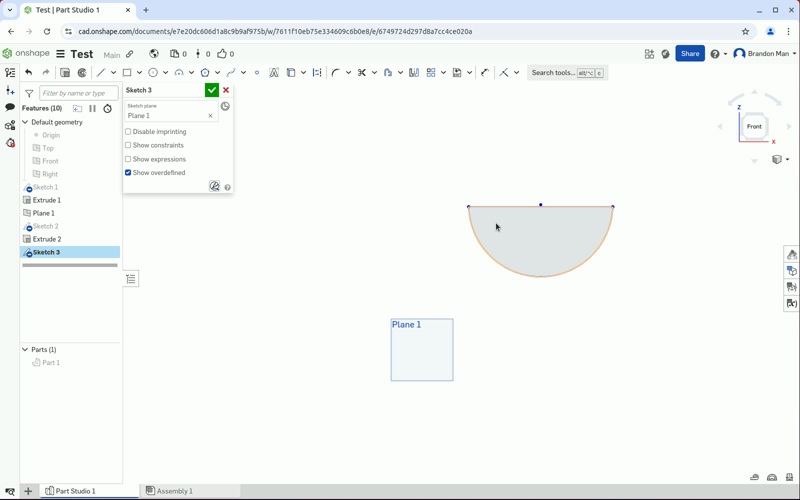
scroll(6)
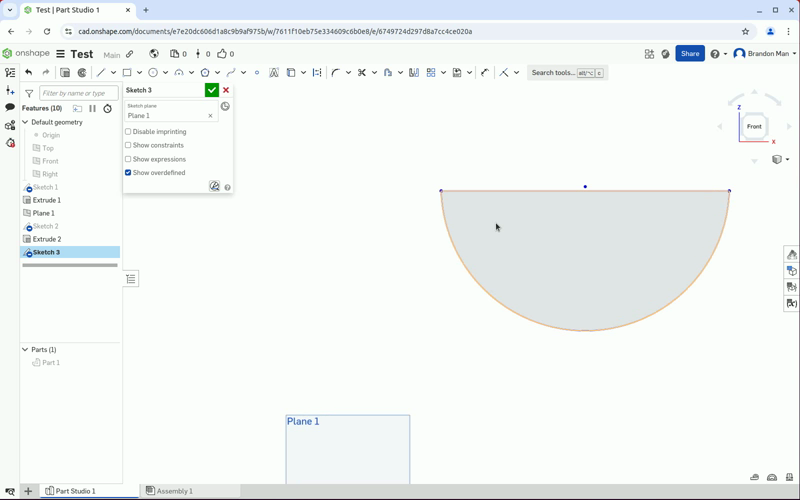
scroll(6)
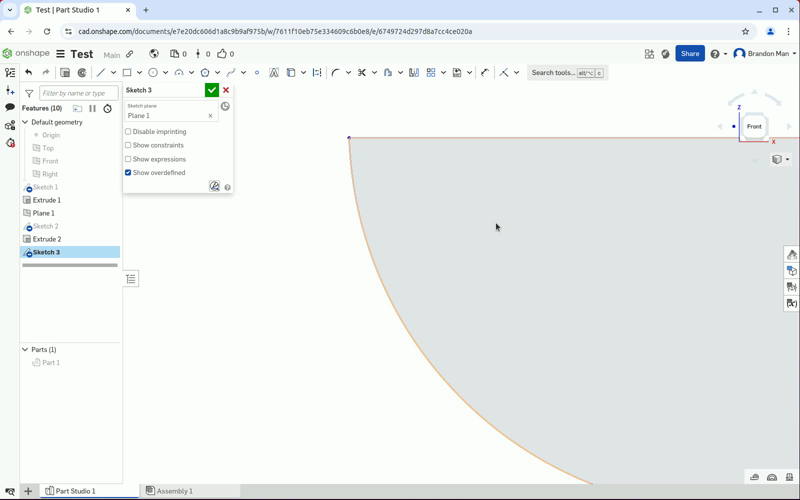
click(496, 222)
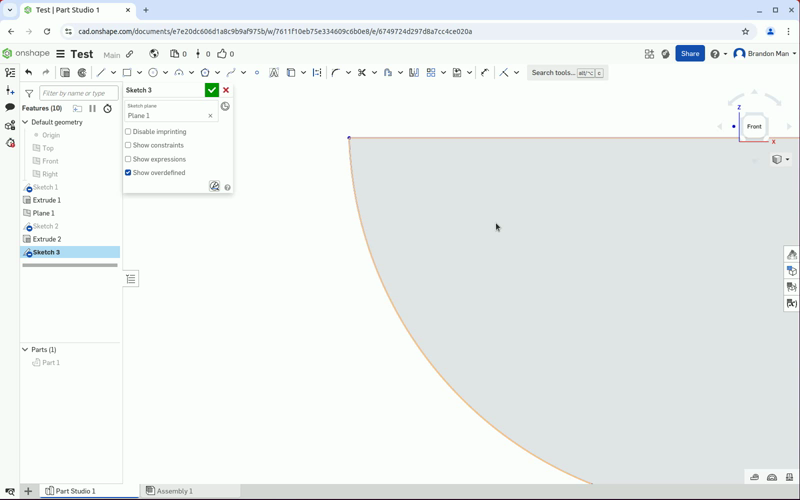
scroll(-6)
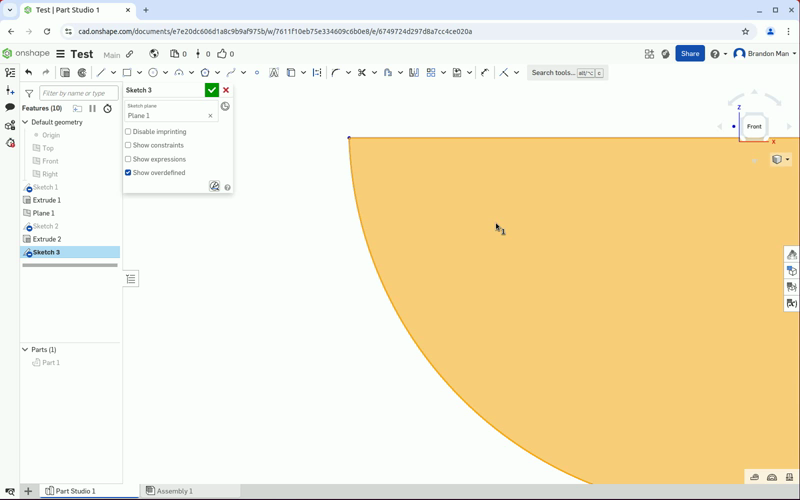
scroll(-6)
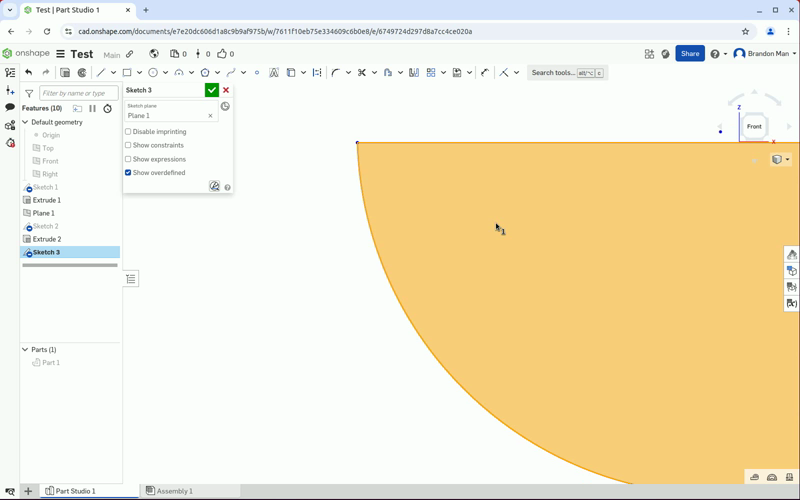
scroll(-6)
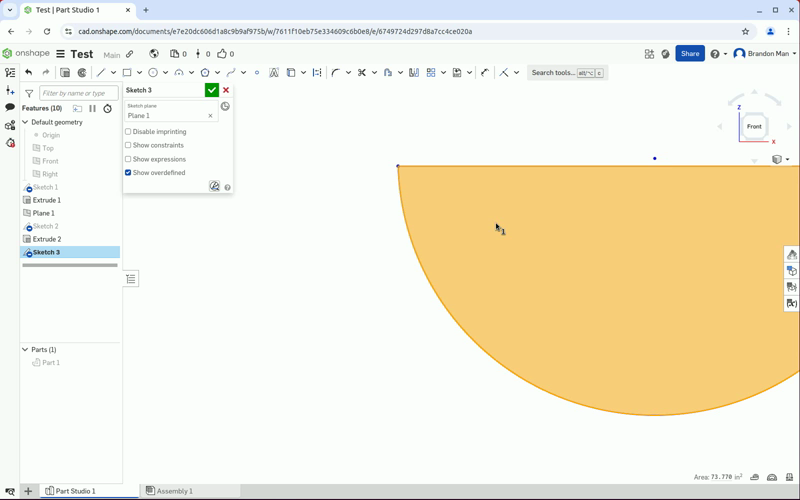
scroll(-6)
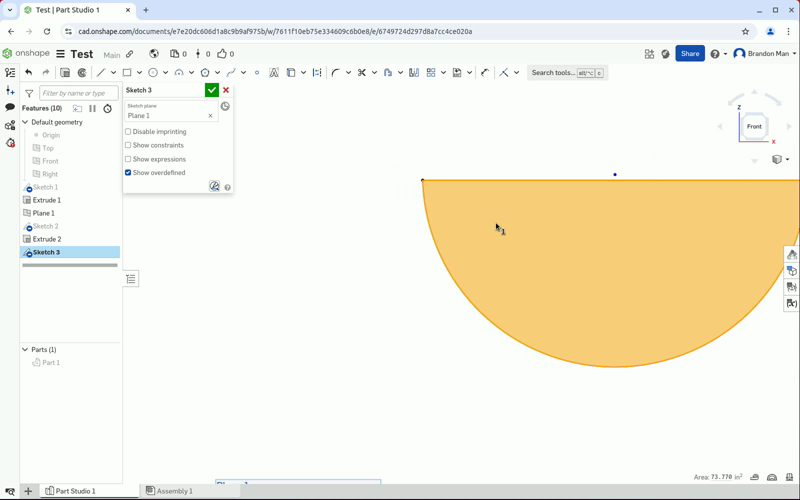
scroll(-6)
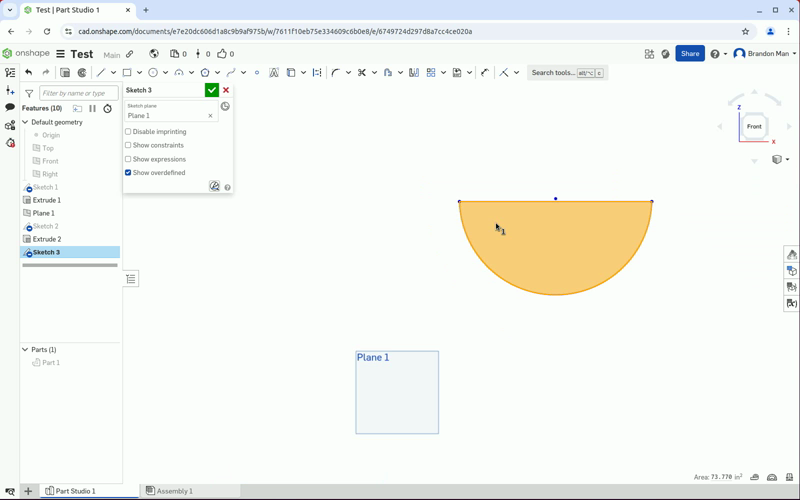
scroll(-6)
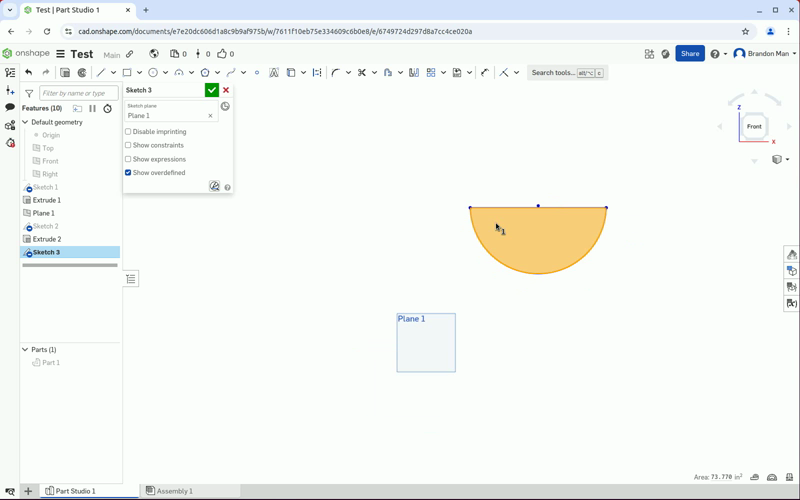
scroll(-6)
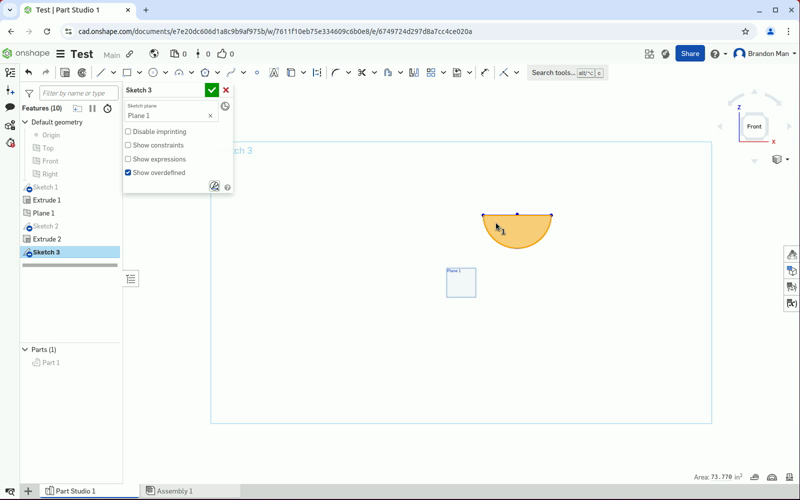
mouse_move(73, 352)
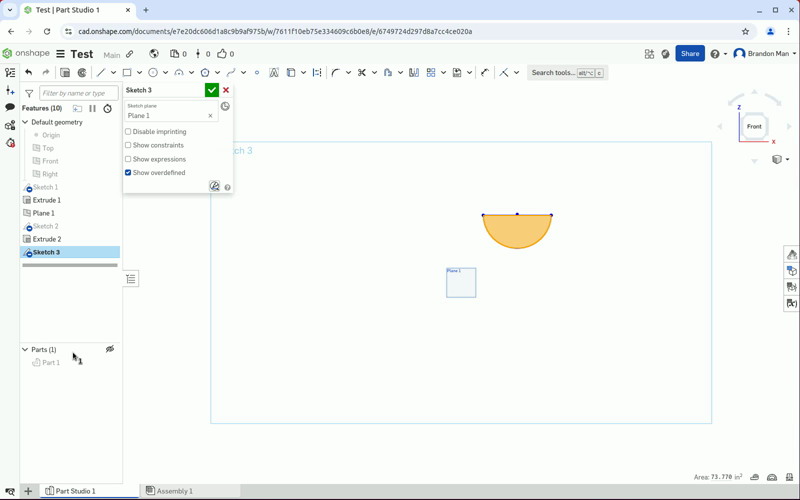
key(shift+y)
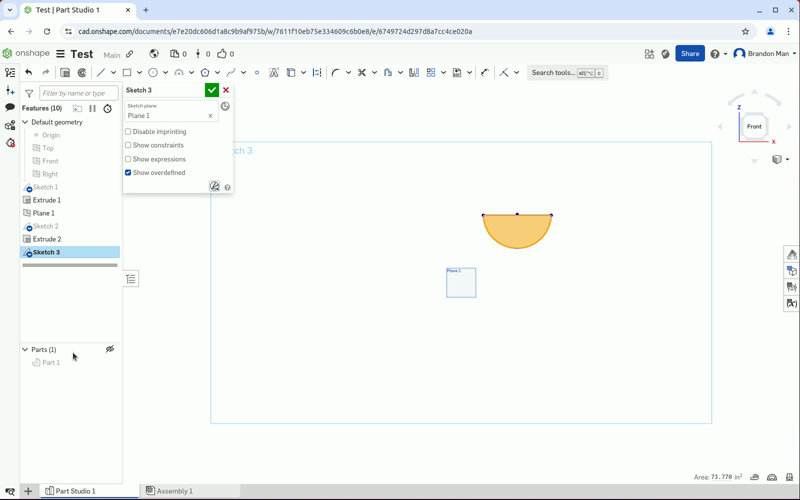
key(shift+e)
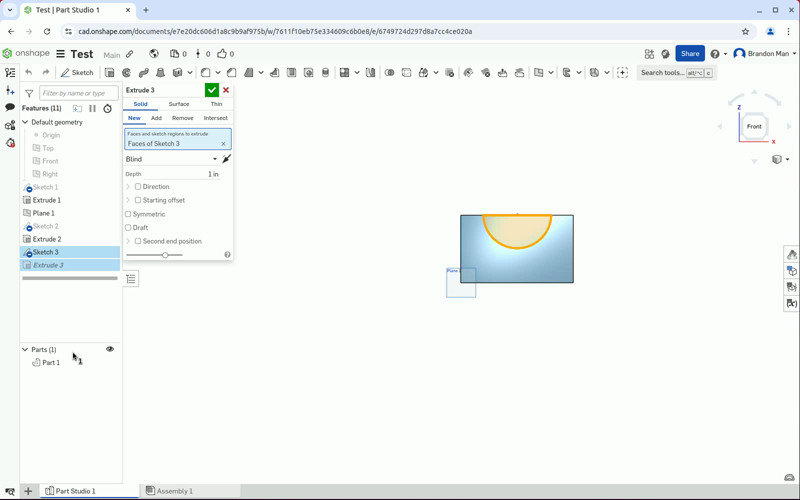
mouse_move(143, 106)
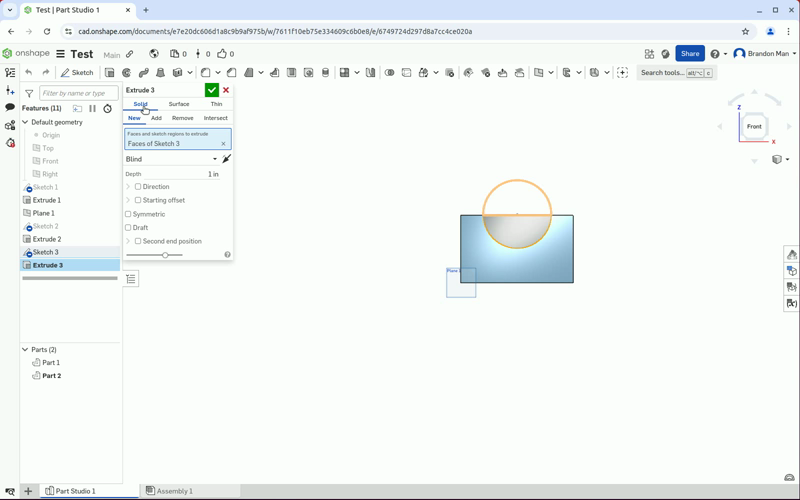
click(143, 106)
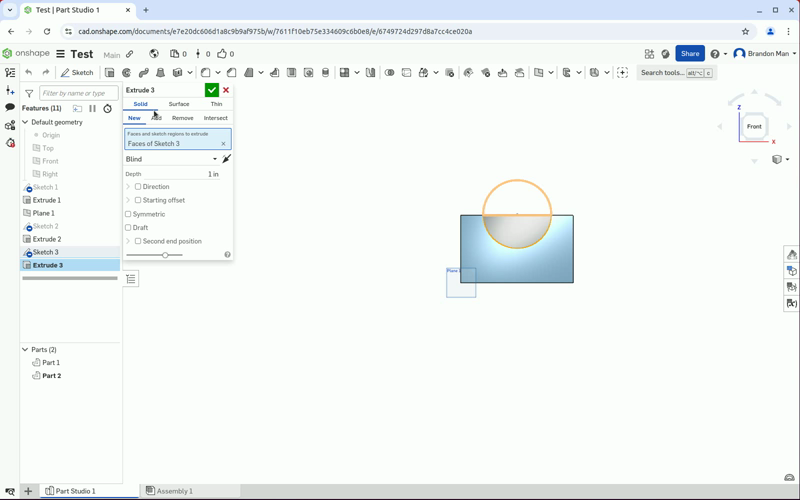
mouse_move(186, 120)
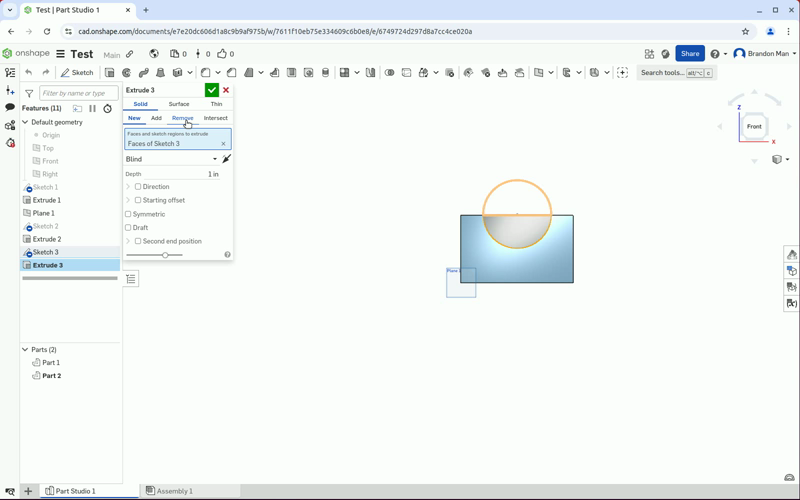
click(186, 120)
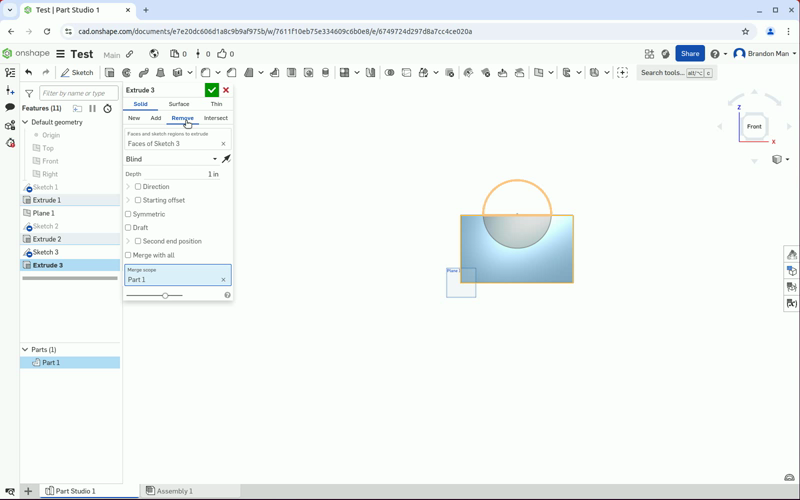
key(tab, 4)
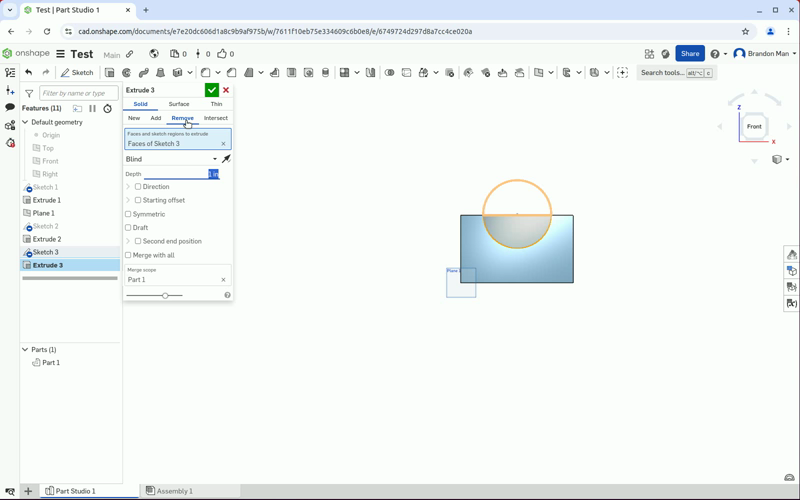
text(9.147)
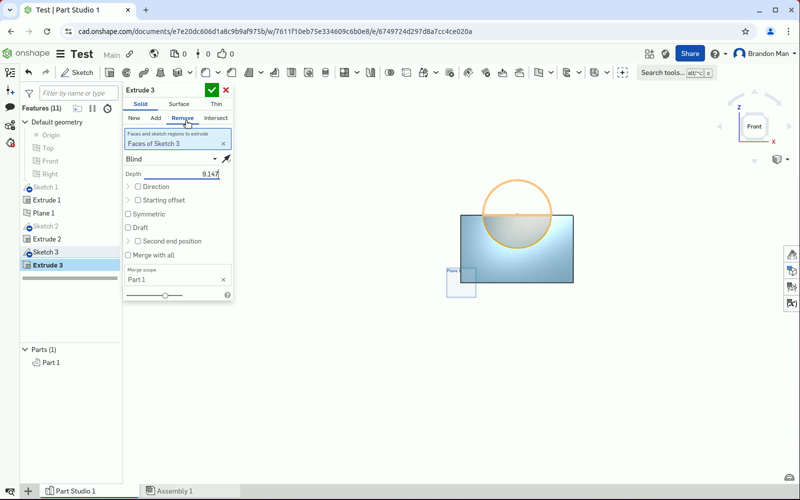
key(tab, 6)
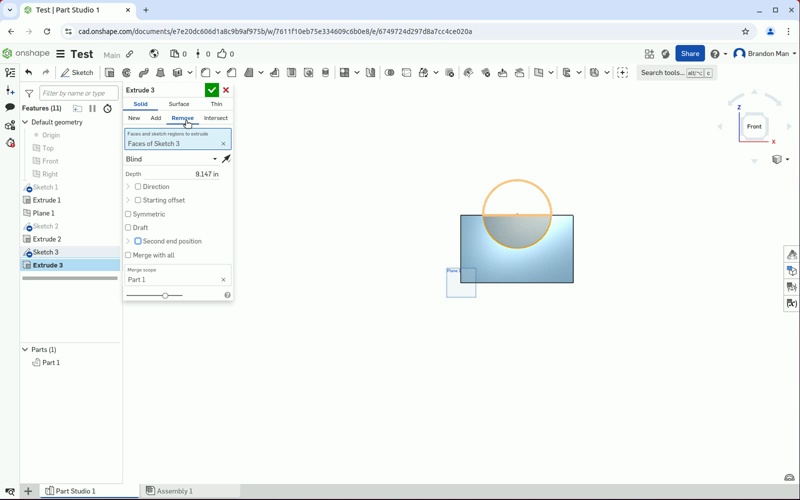
key(space)
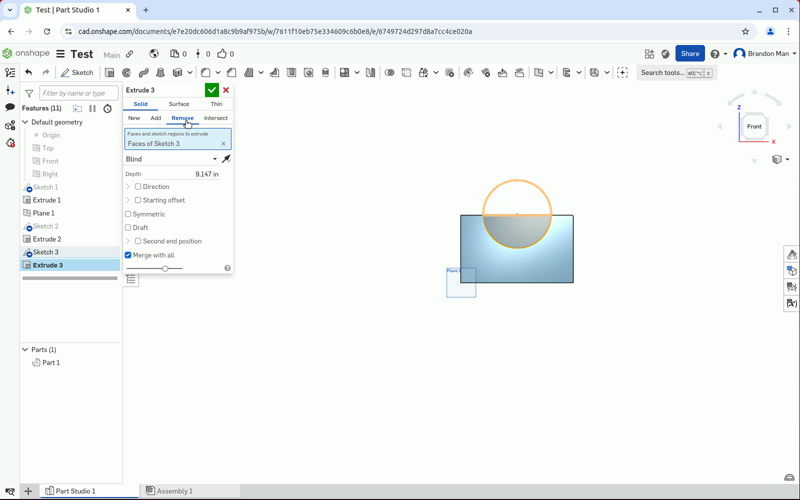
key(enter)
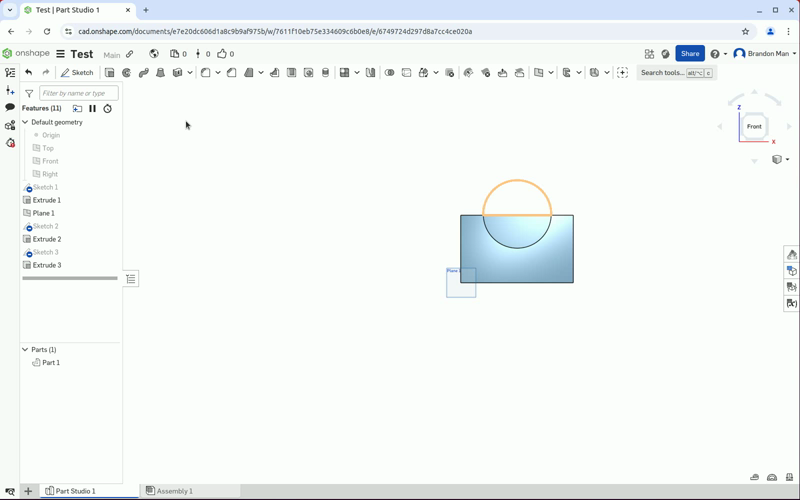
key(shift+h)
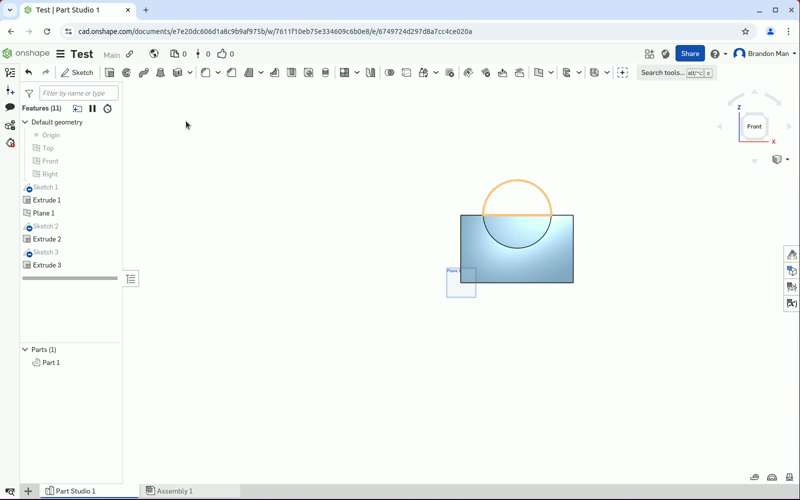
key(shift+h)
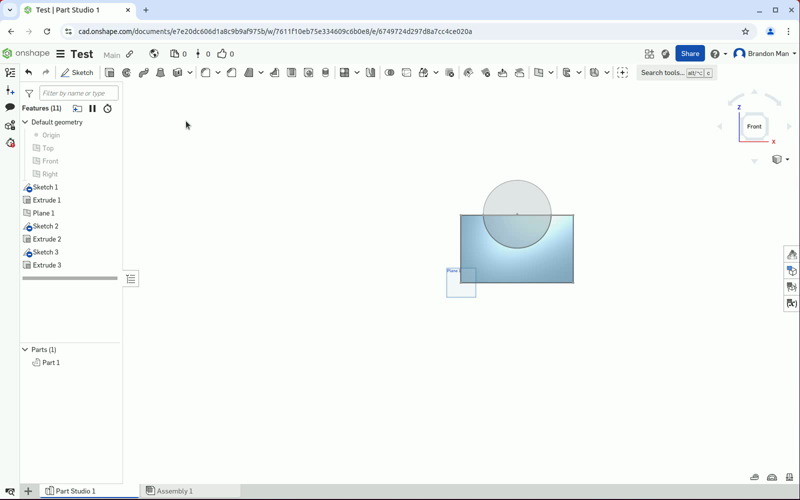
key(shift+7)
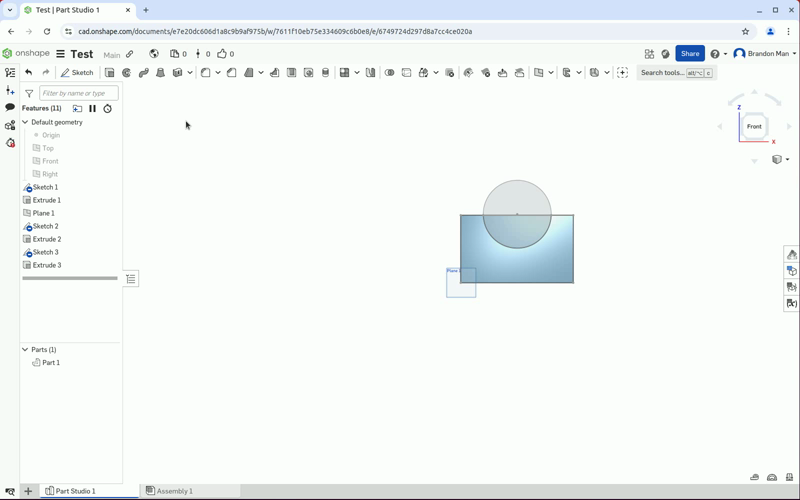
key(left, 2)
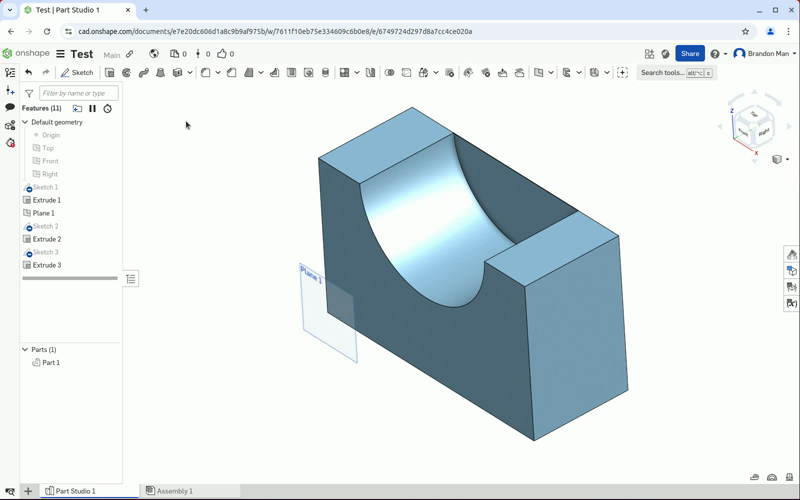
key(down, 2)
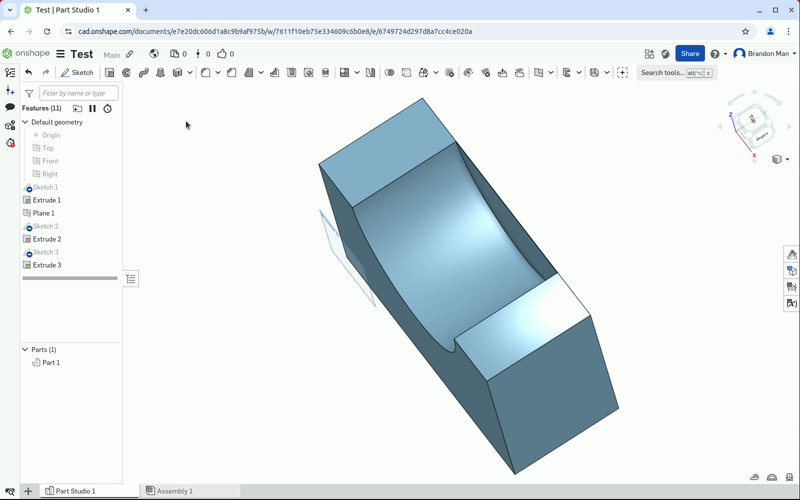
key(up, 2)
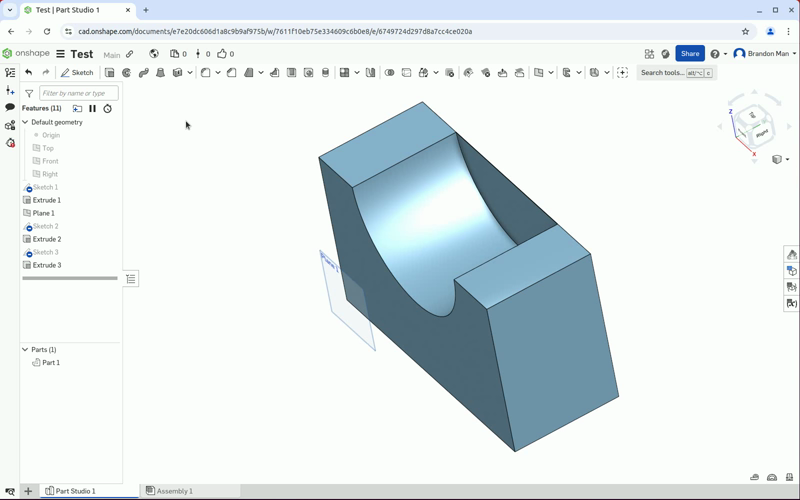
key(right, 2)
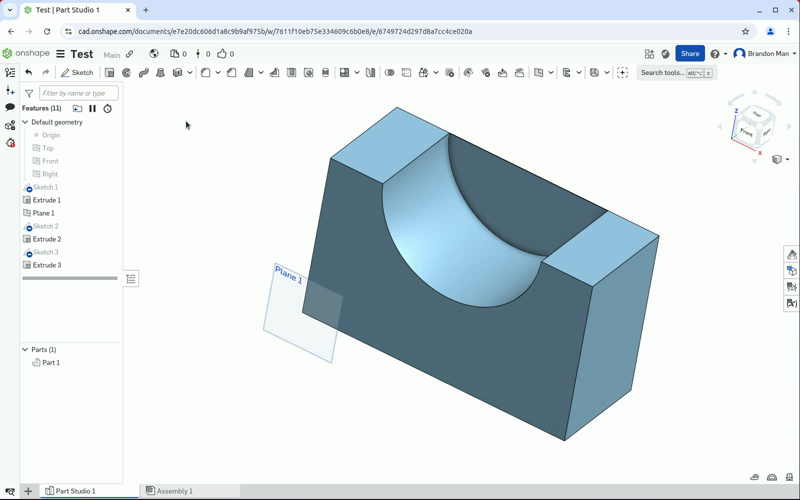
mouse_move(73, 189)
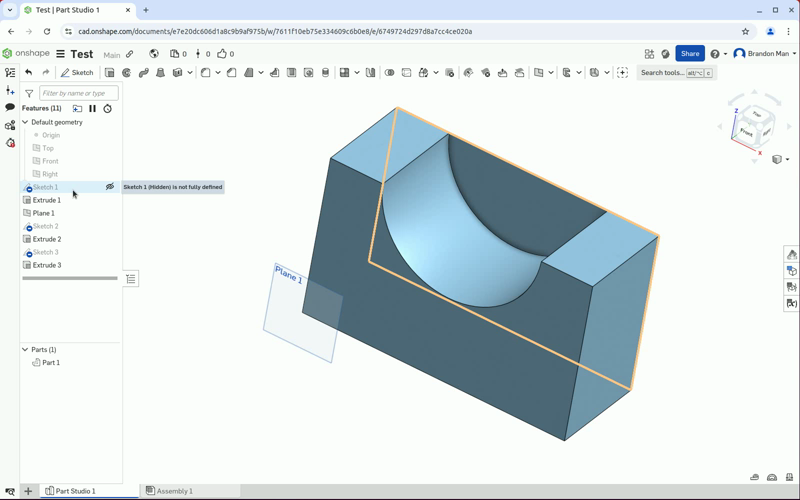
click(73, 189)